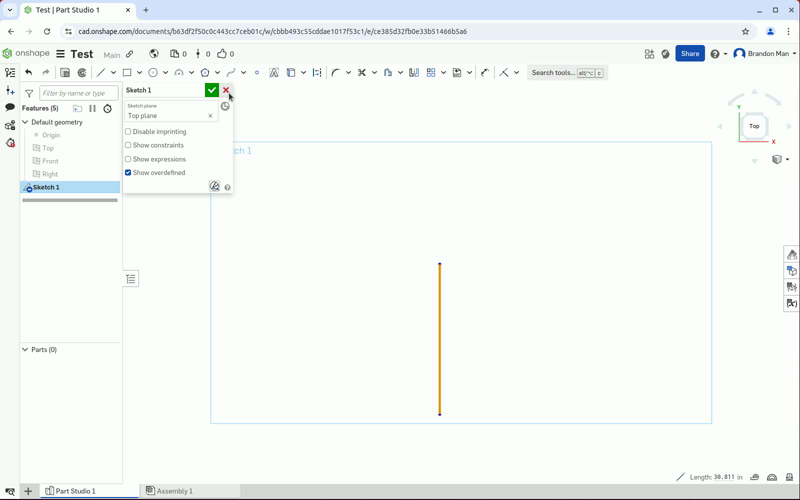
key(shift+h)
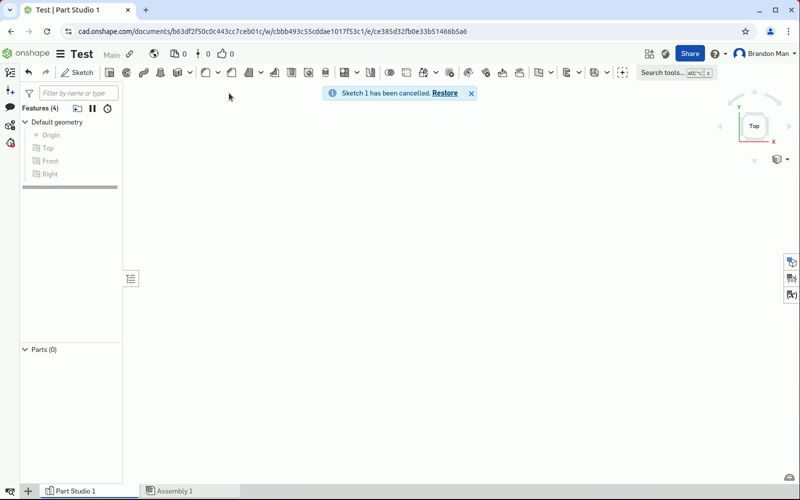
mouse_move(73, 352)
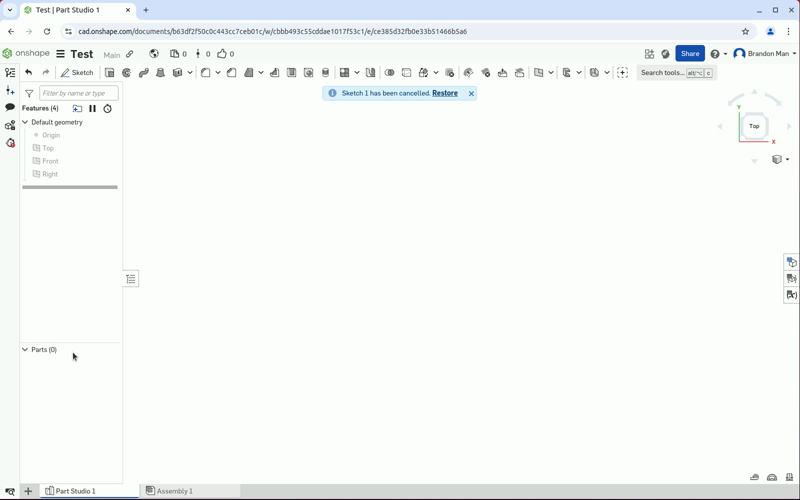
key(y)
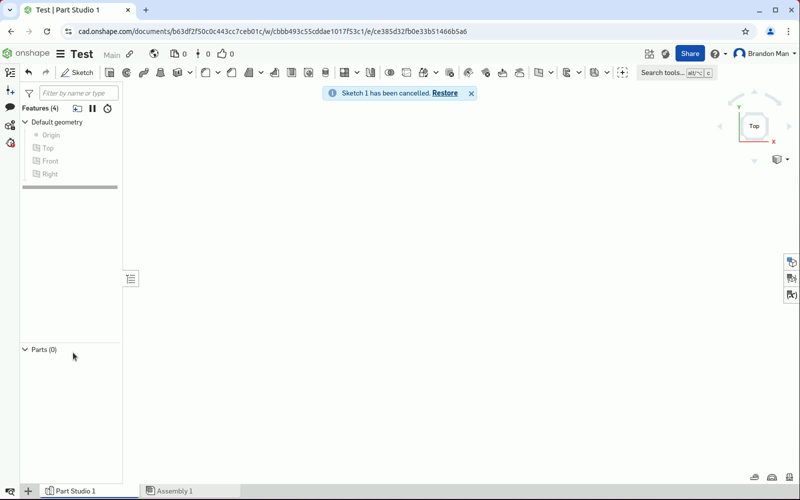
key(shift+p)
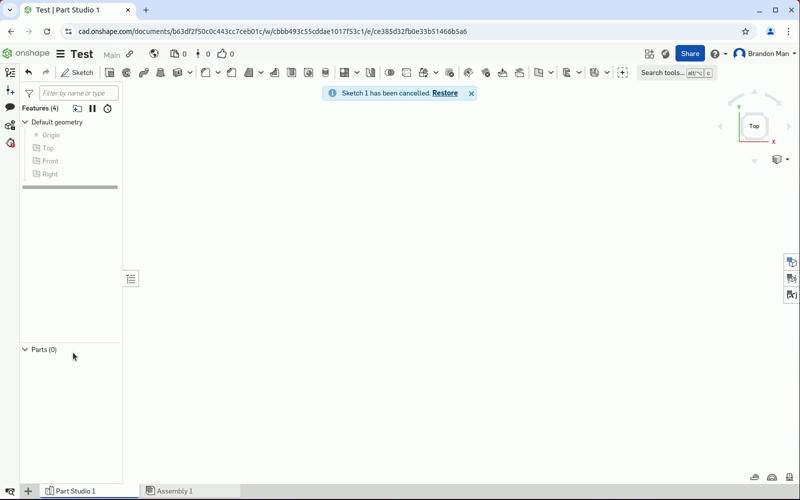
key(space)
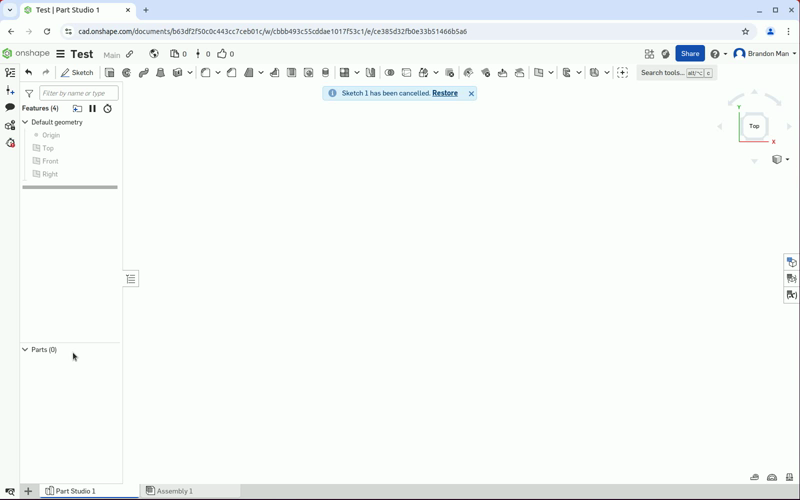
key_down(shift)
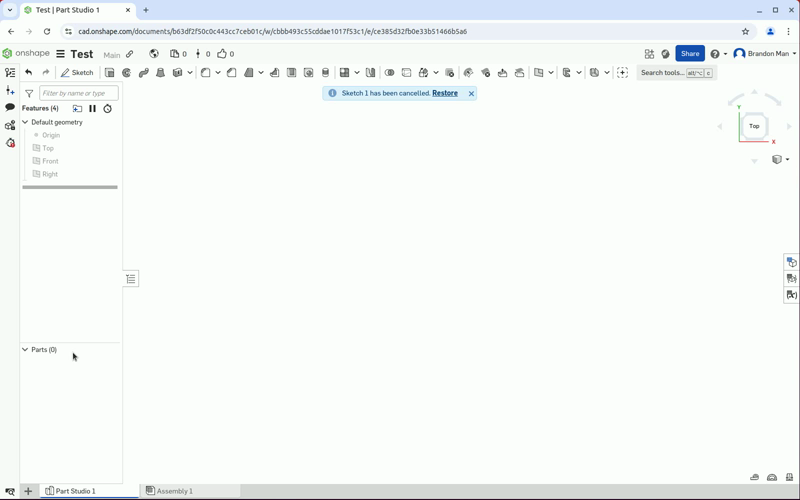
key(up)
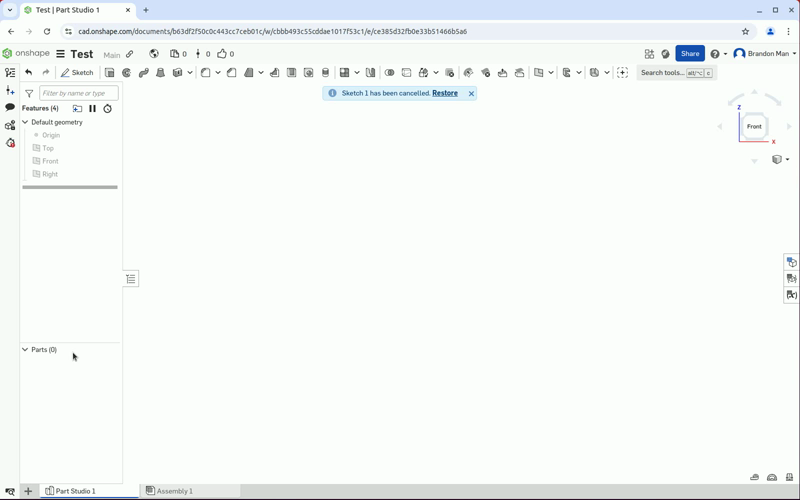
key_up(shift)
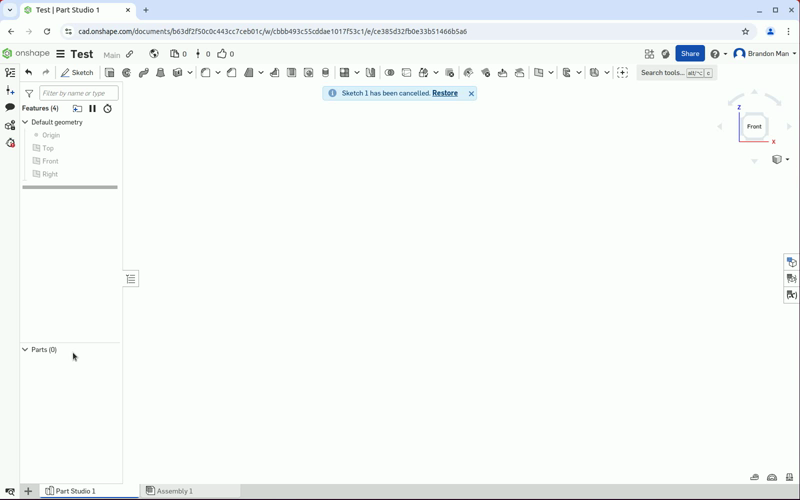
mouse_move(73, 352)
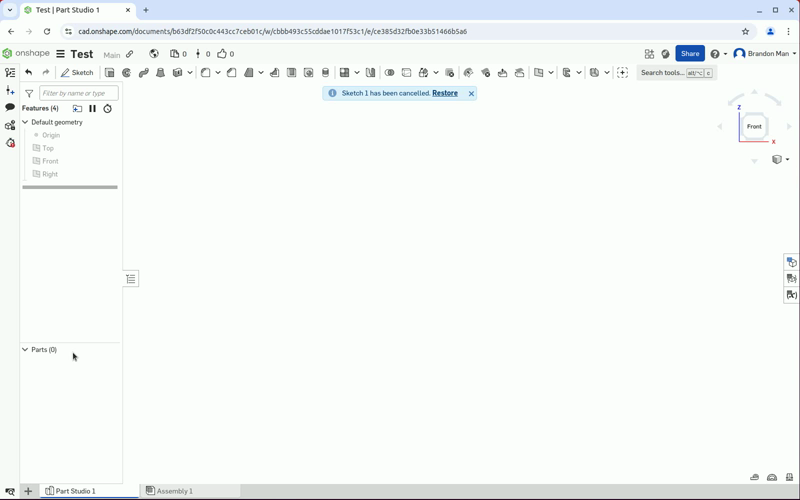
key(shift+y)
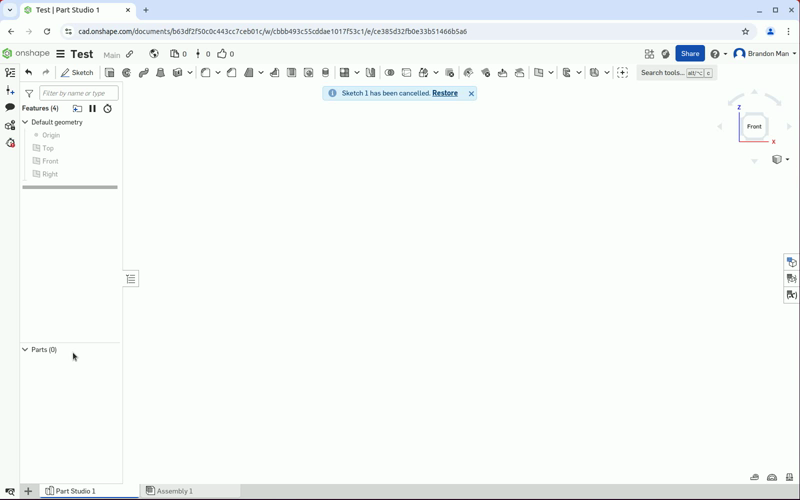
key(shift+s)
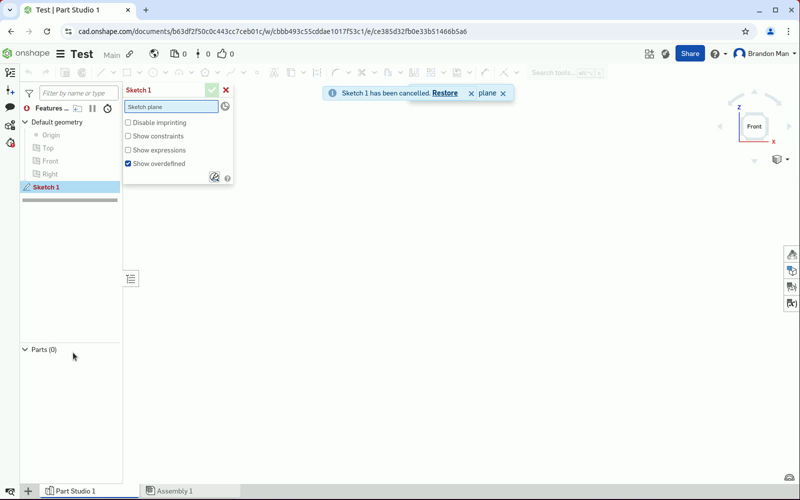
mouse_move(73, 163)
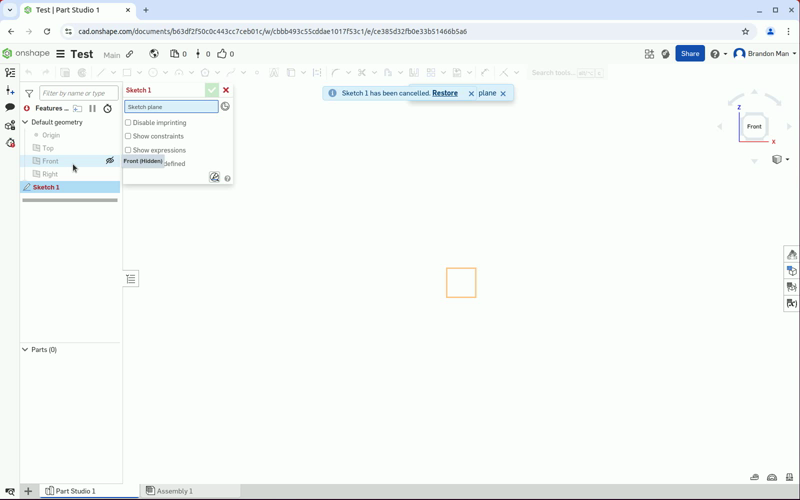
click(73, 163)
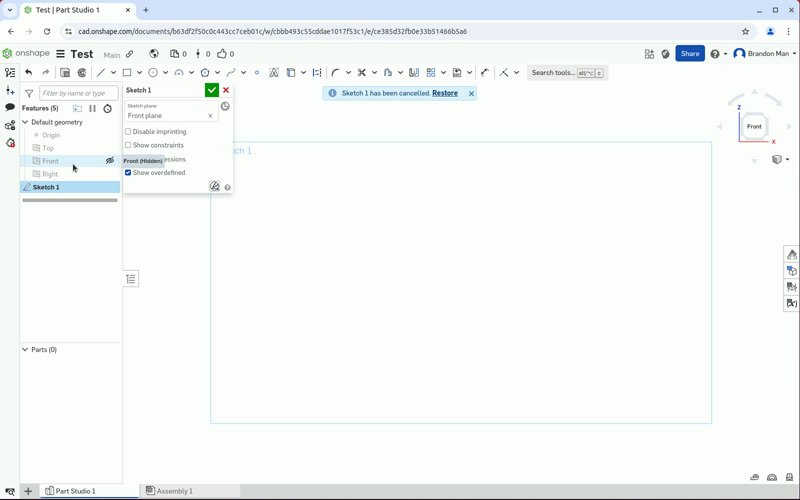
mouse_move(73, 352)
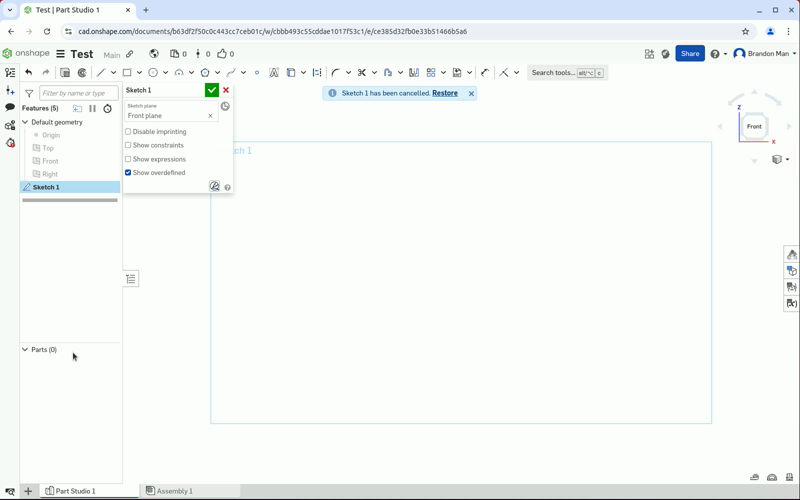
key(y)
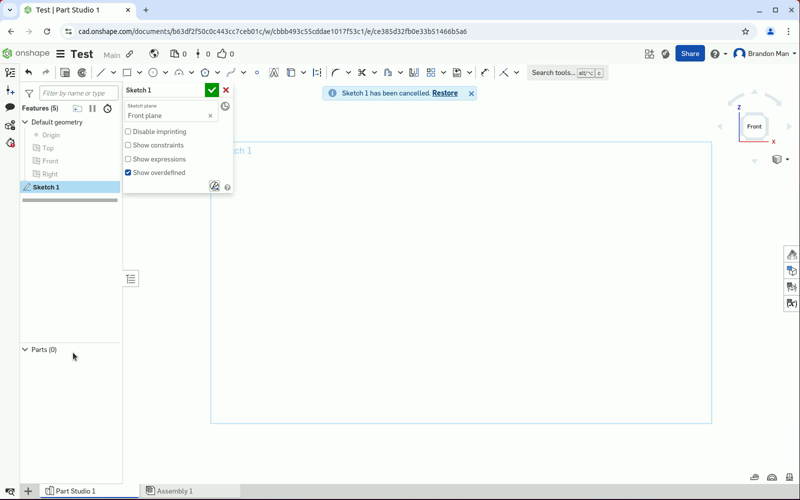
key(l)
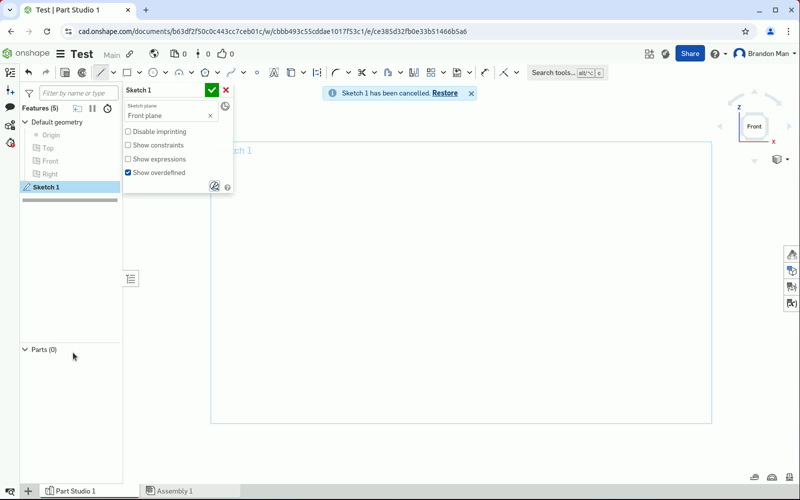
key_down(shift)
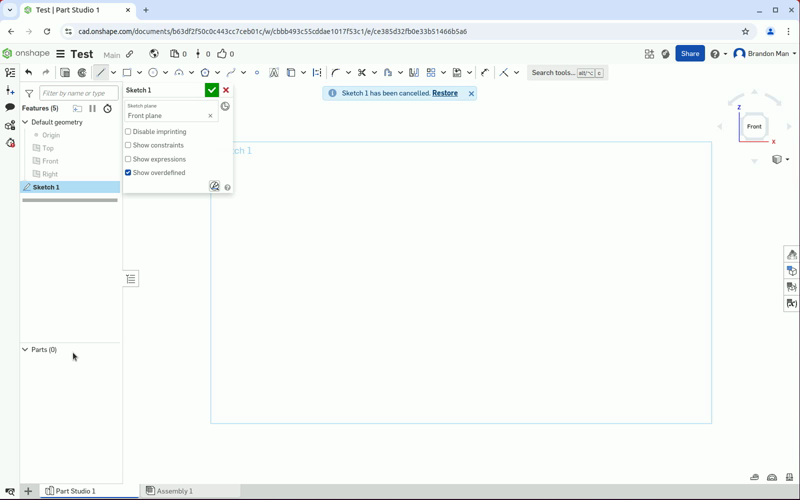
mouse_move(348, 395)
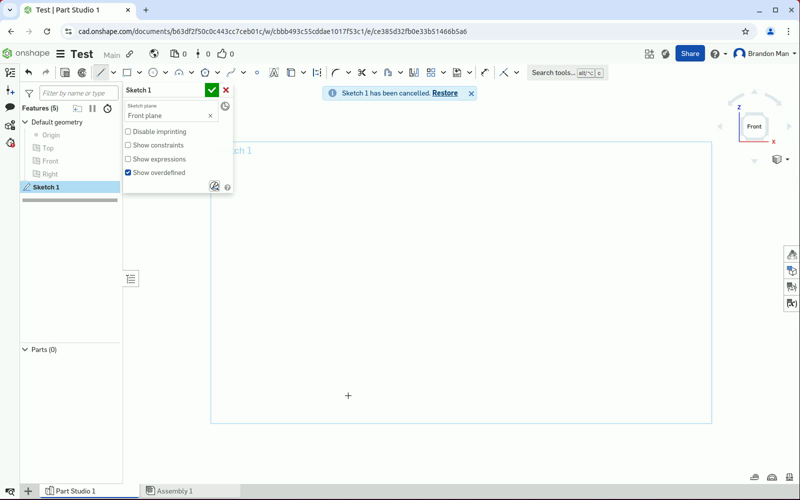
click(348, 395)
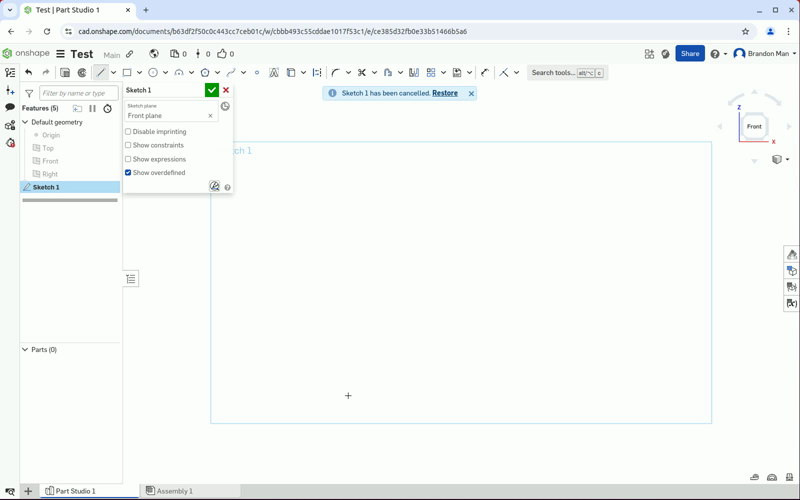
key_up(shift)
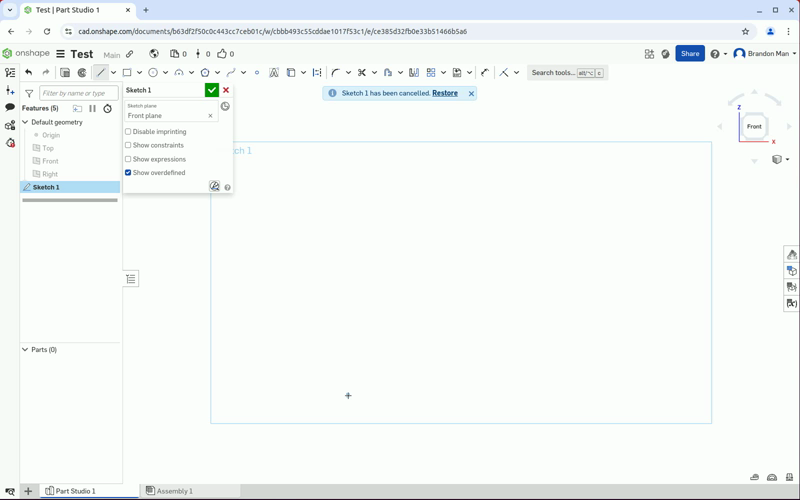
key_down(shift)
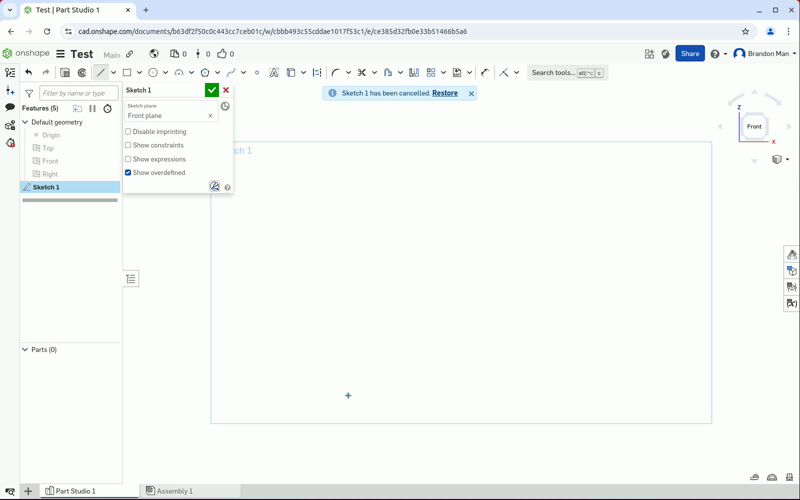
mouse_move(572, 395)
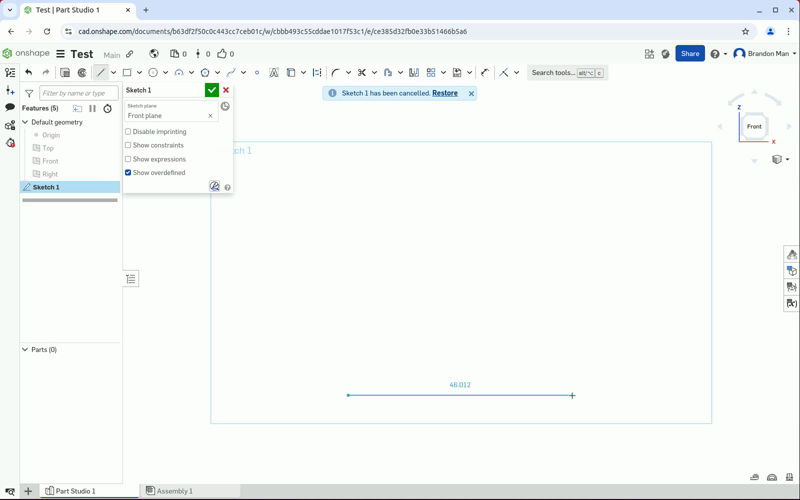
click(572, 395)
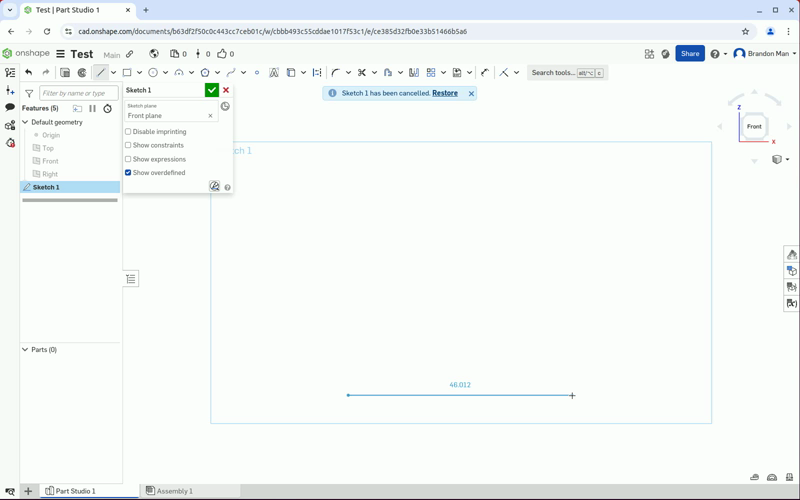
key_up(shift)
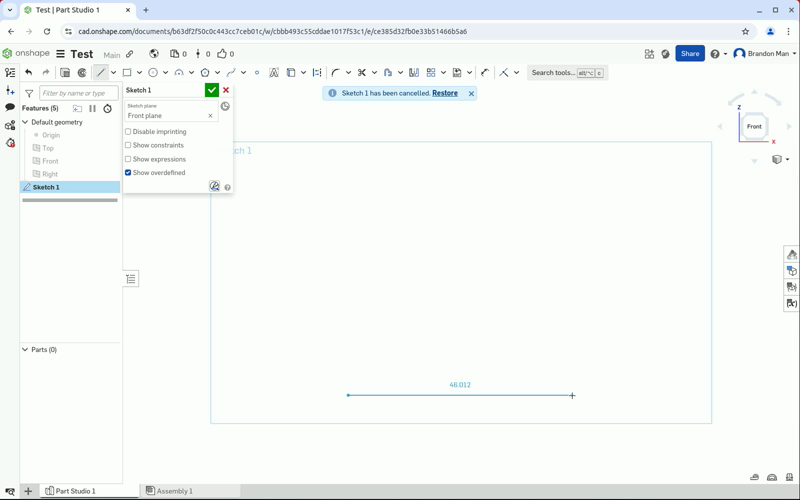
key_down(shift)
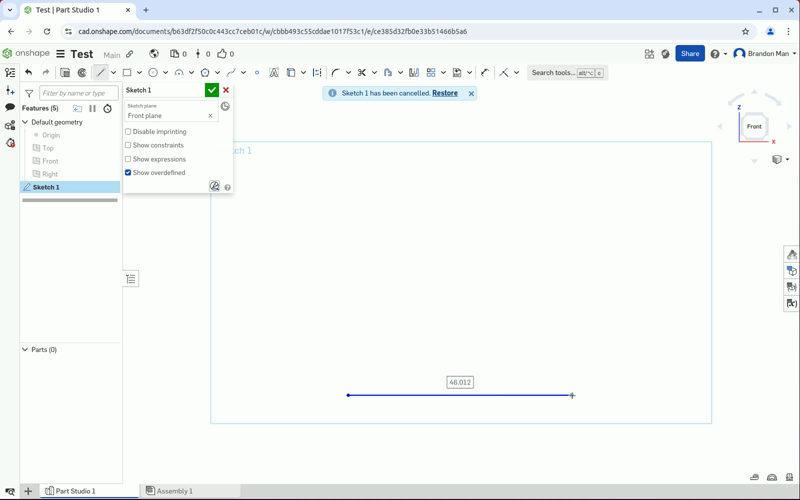
mouse_move(572, 171)
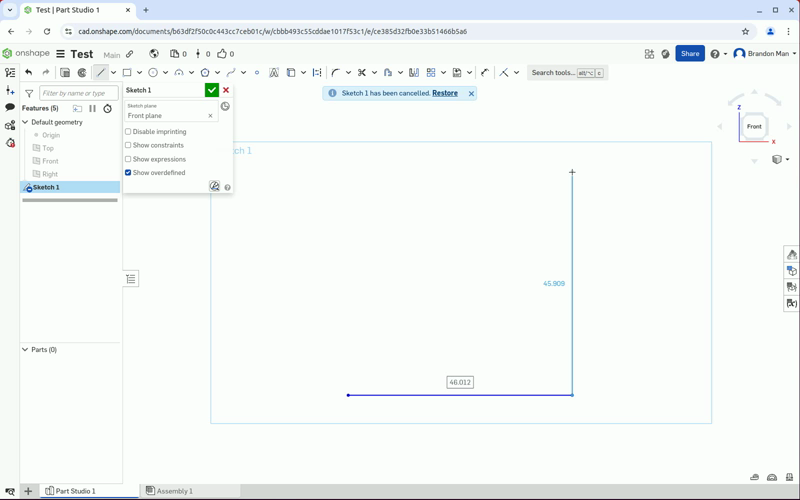
click(572, 171)
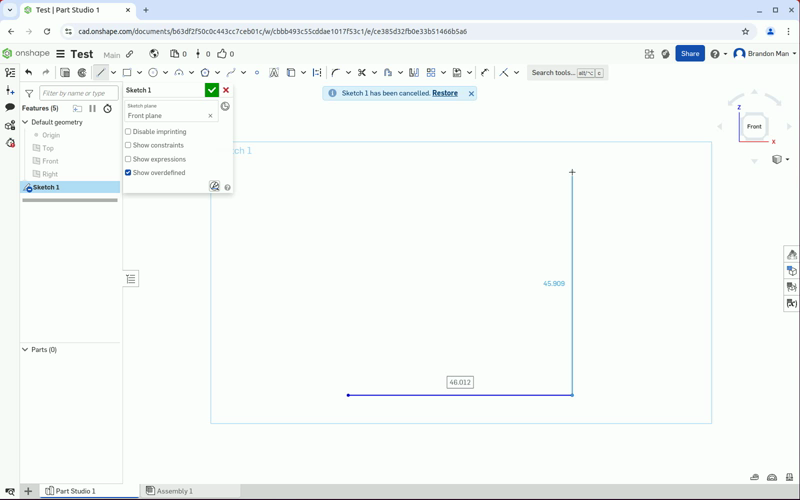
key_up(shift)
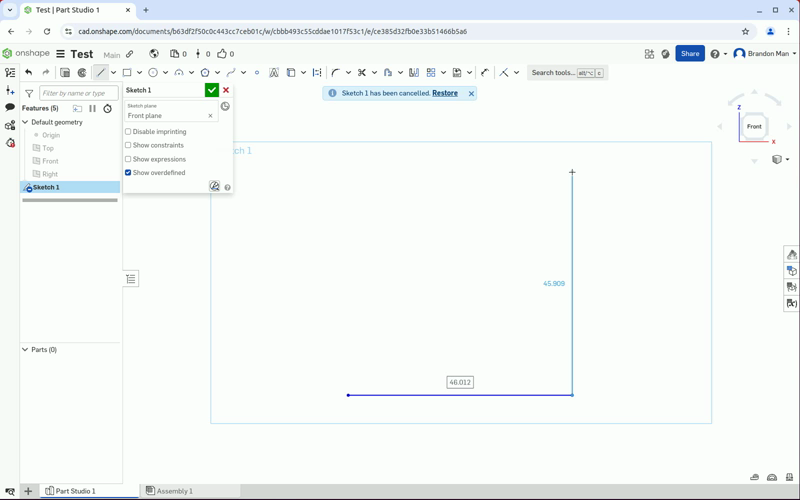
key_down(shift)
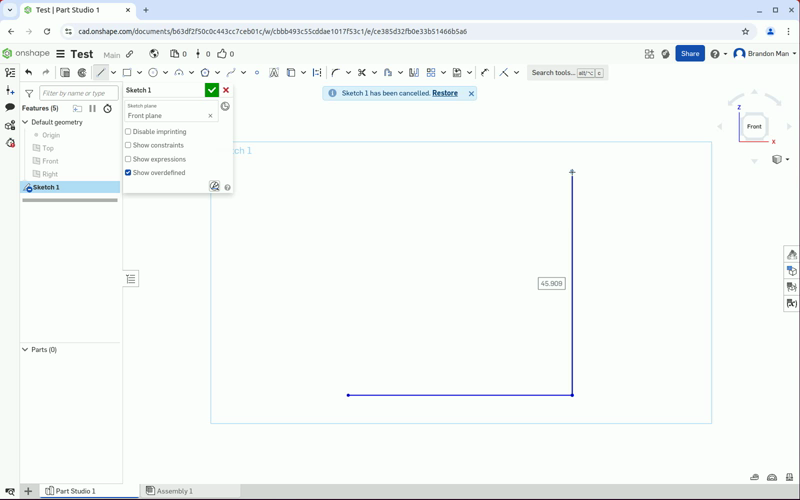
mouse_move(348, 171)
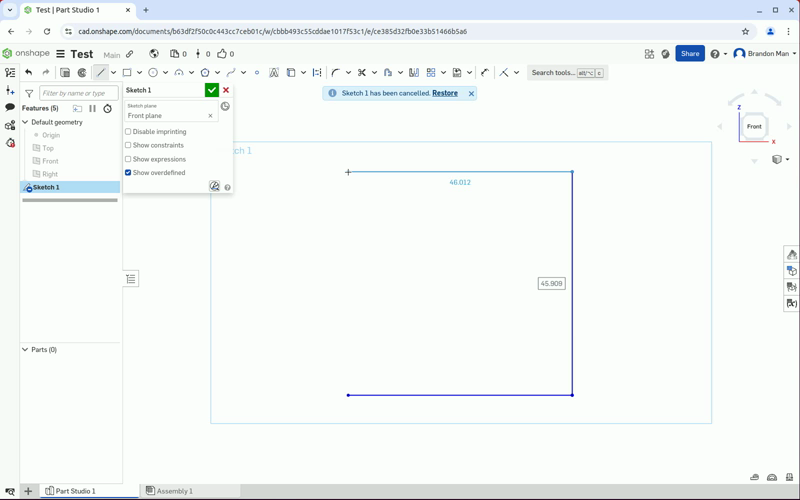
click(348, 171)
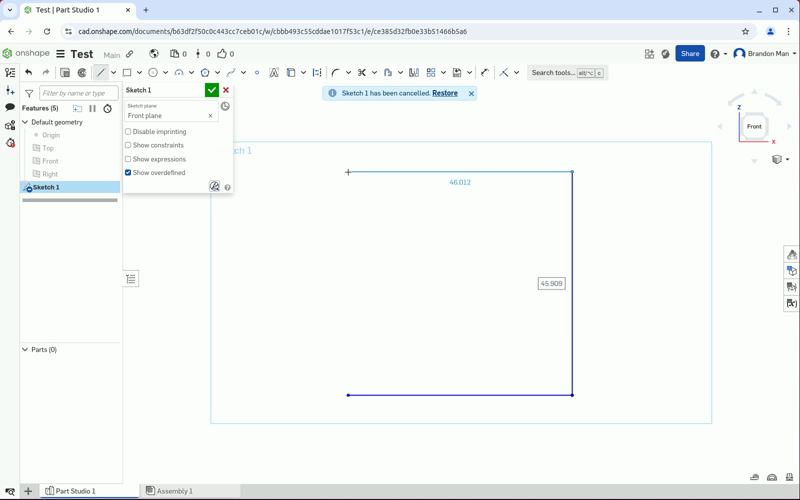
key_up(shift)
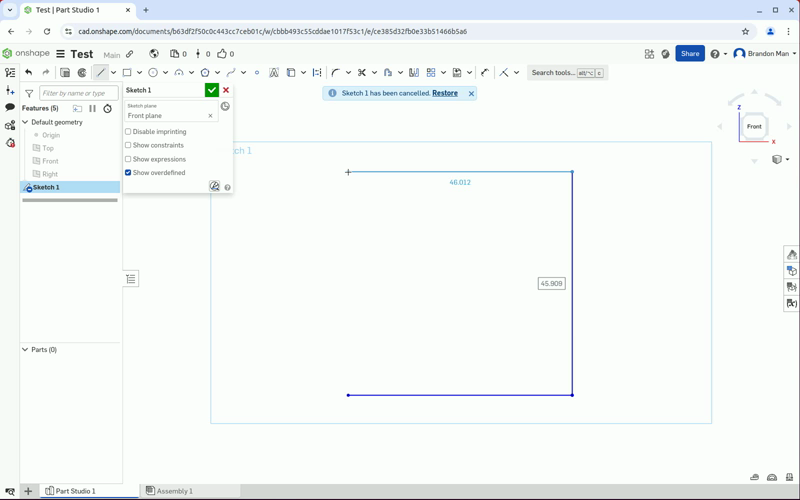
key_down(shift)
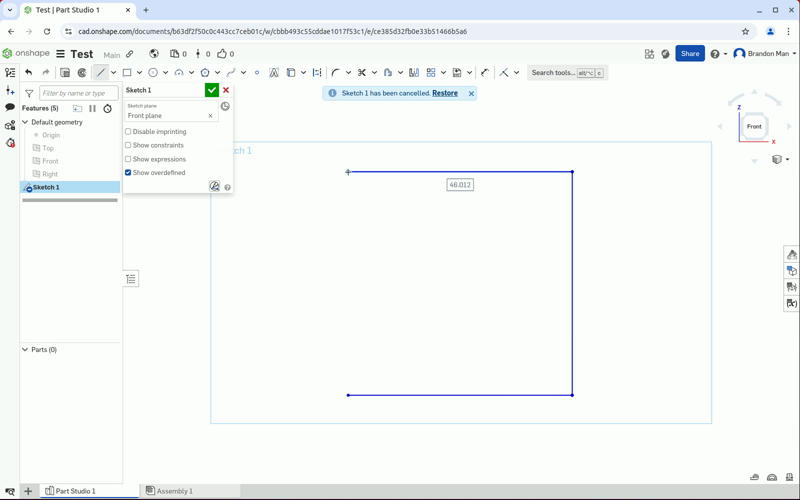
mouse_move(348, 395)
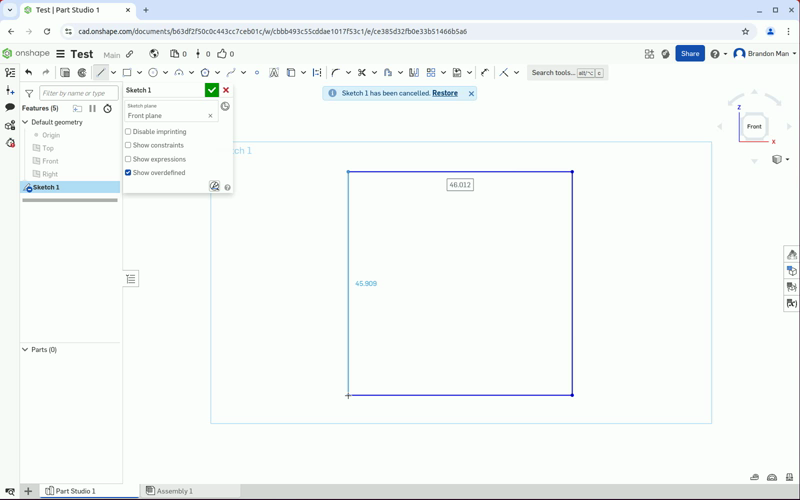
key_up(shift)
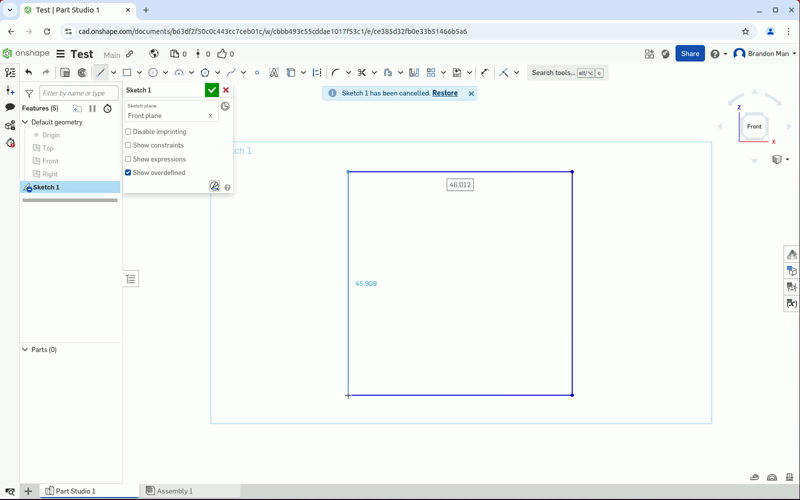
click(348, 395)
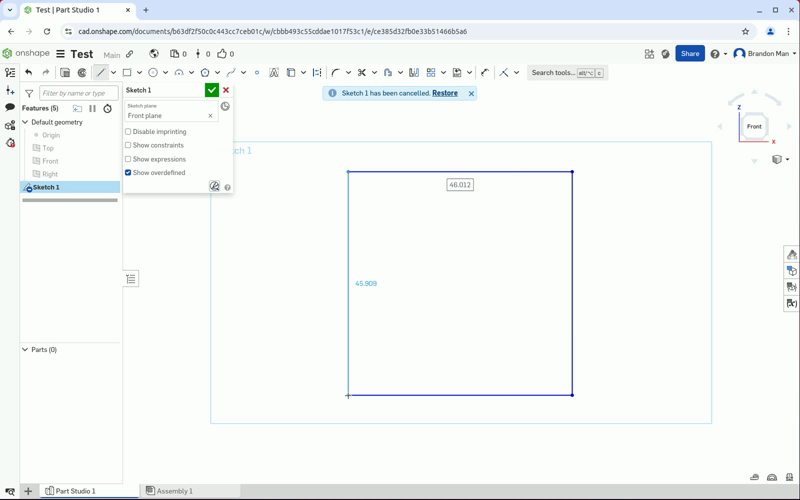
key(esc)
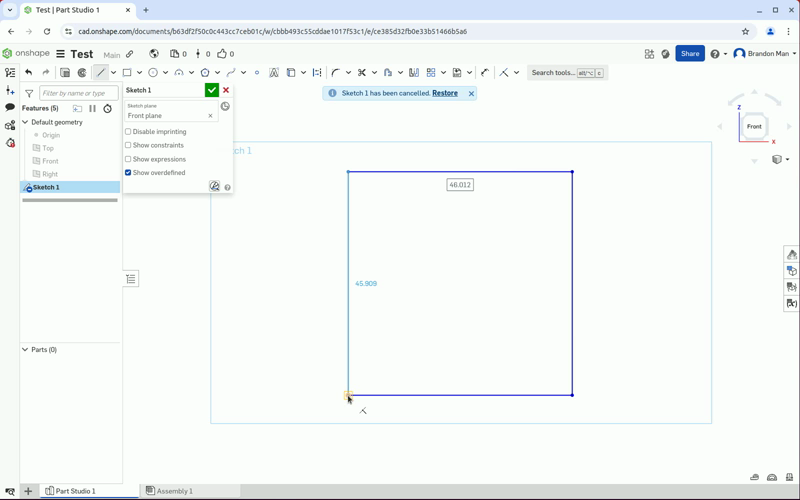
mouse_move(499, 359)
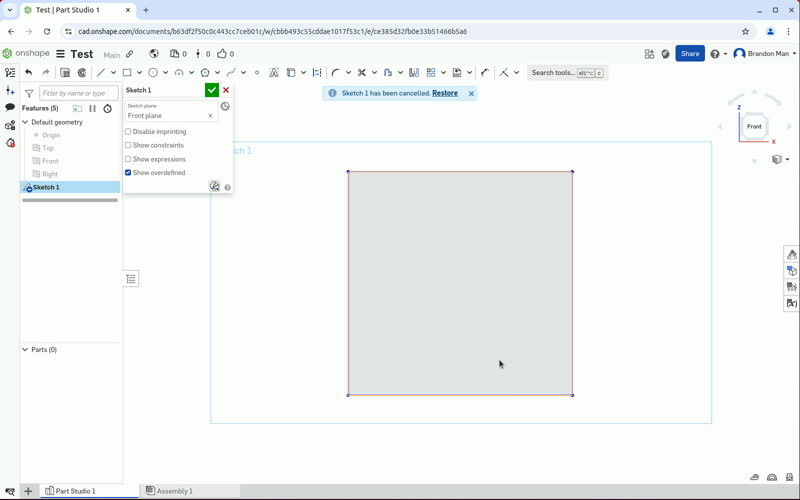
click(499, 359)
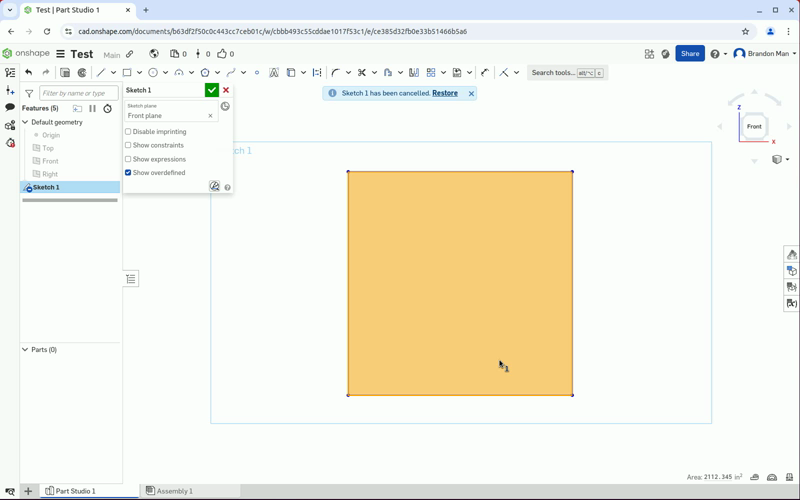
mouse_move(73, 352)
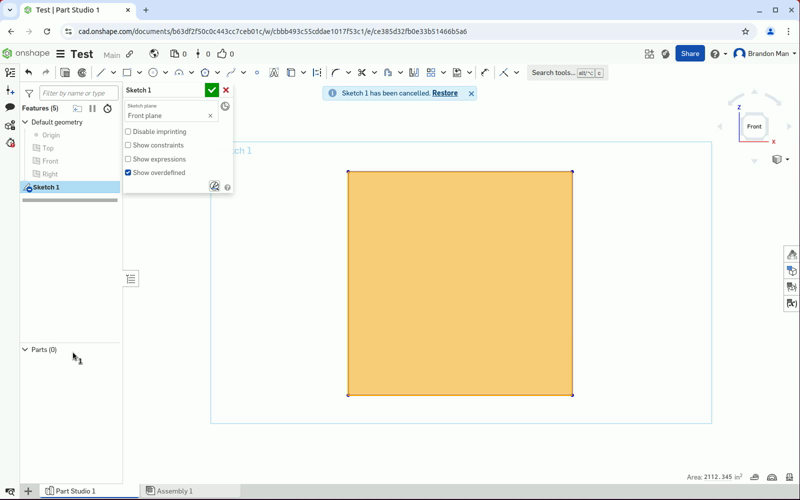
key(shift+y)
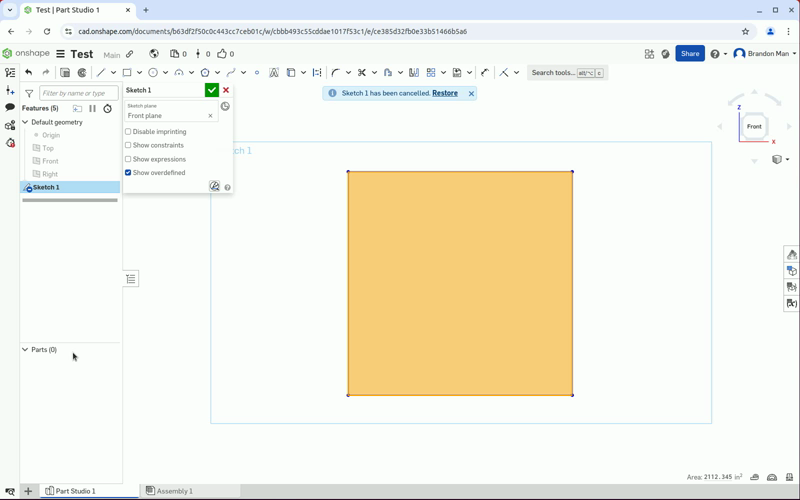
key(shift+e)
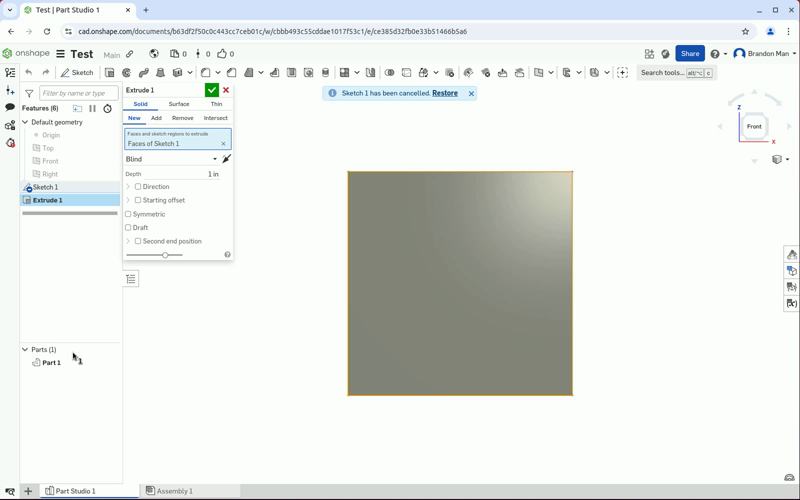
mouse_move(143, 106)
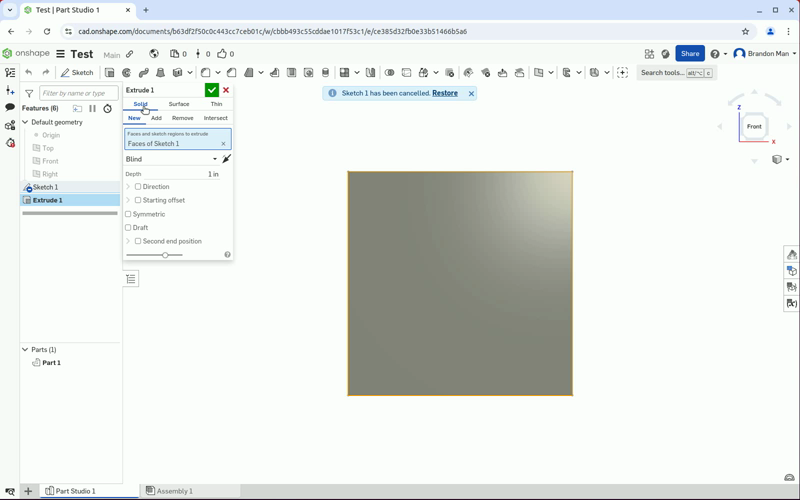
click(143, 106)
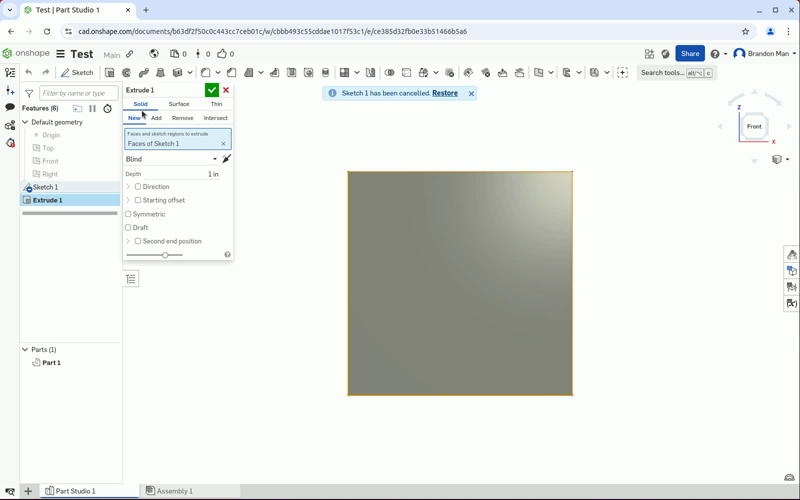
mouse_move(137, 120)
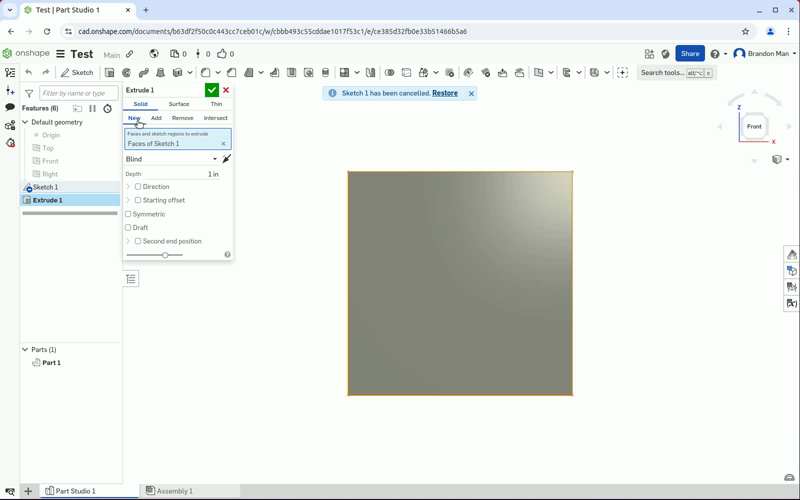
click(137, 120)
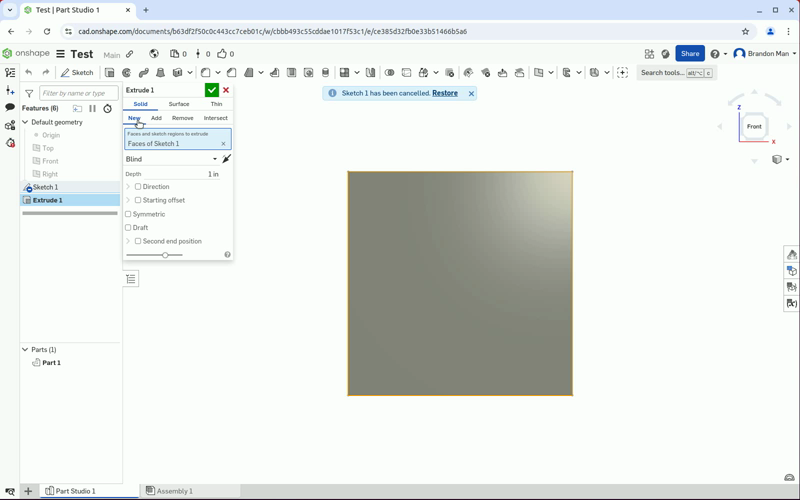
key(tab, 4)
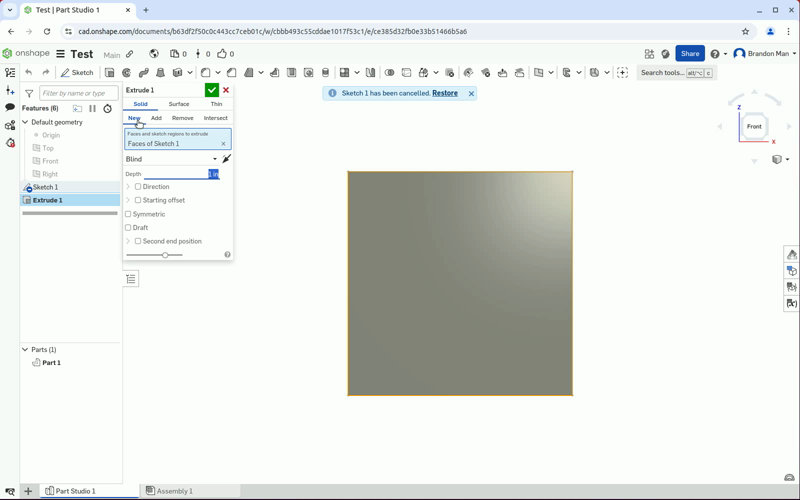
text(14.683)
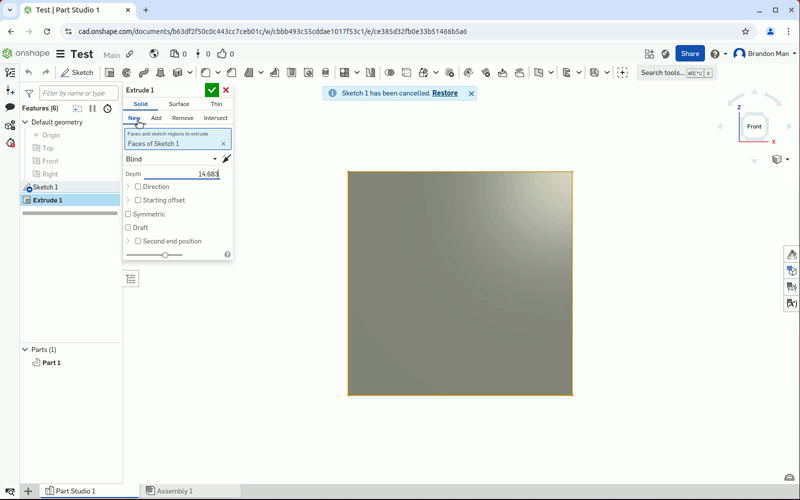
key(enter)
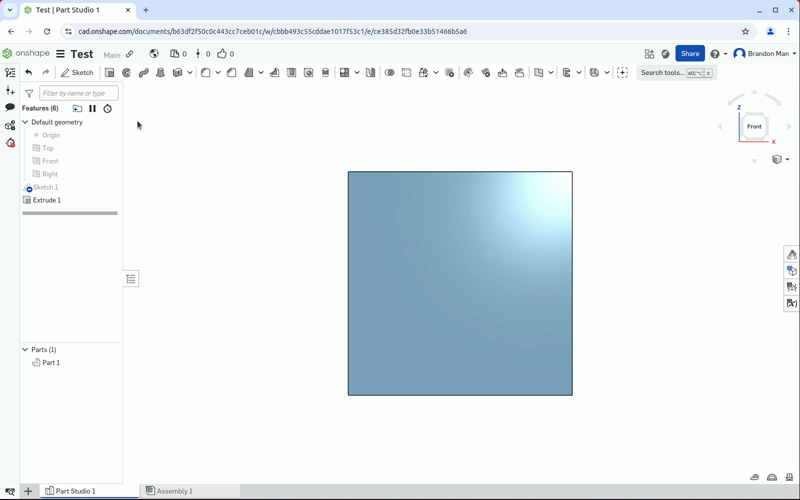
key(shift+h)
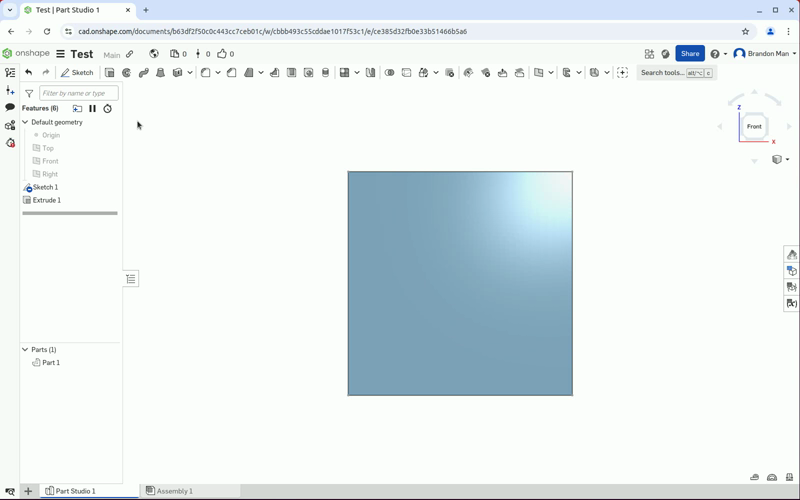
key(shift+h)
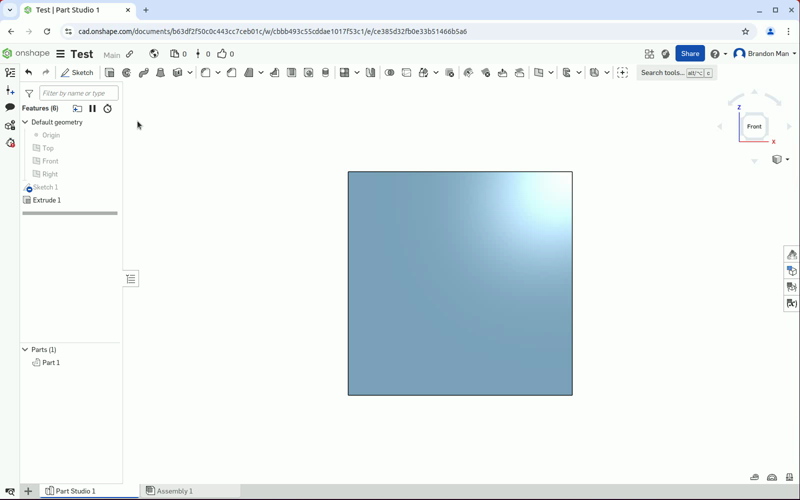
mouse_move(73, 189)
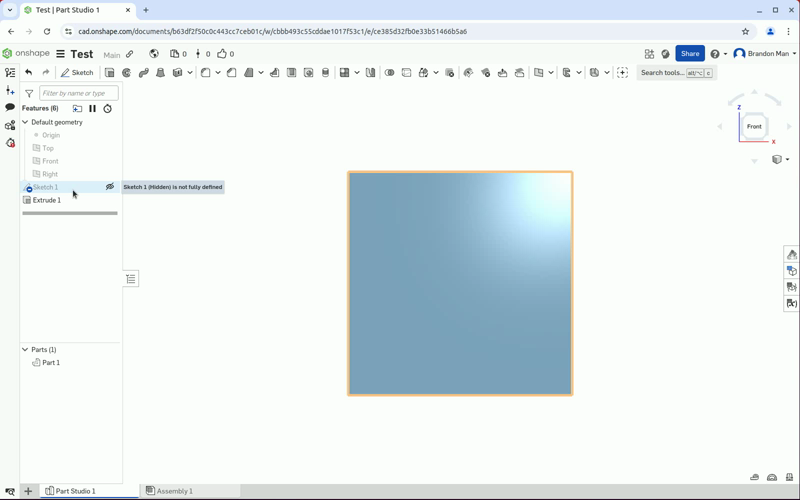
click(73, 189)
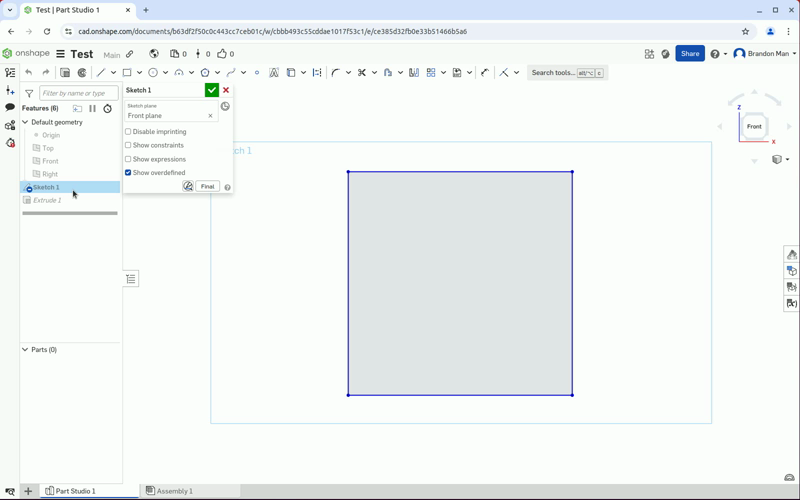
mouse_move(229, 92)
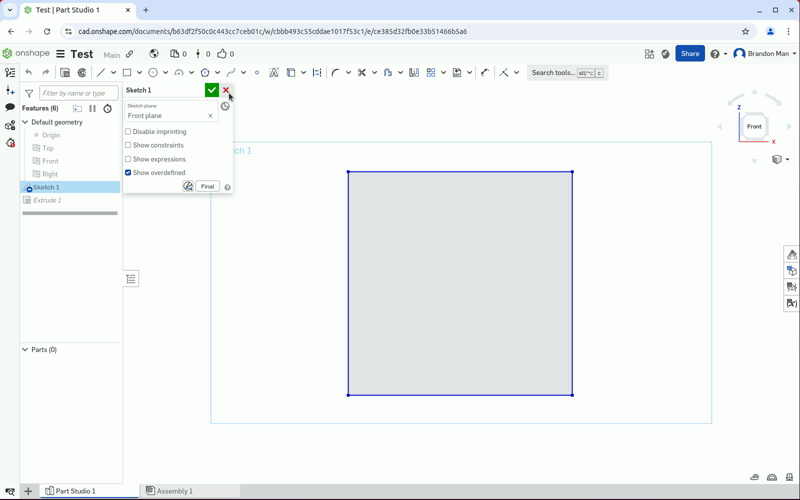
click(229, 92)
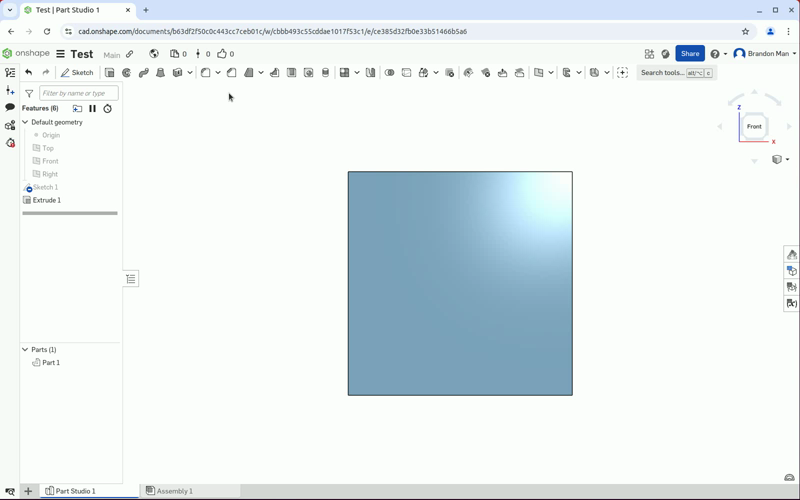
mouse_move(541, 75)
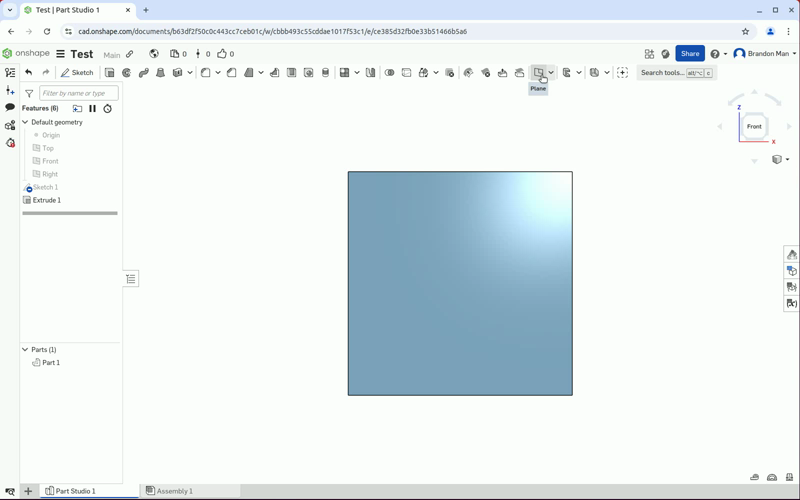
click(541, 75)
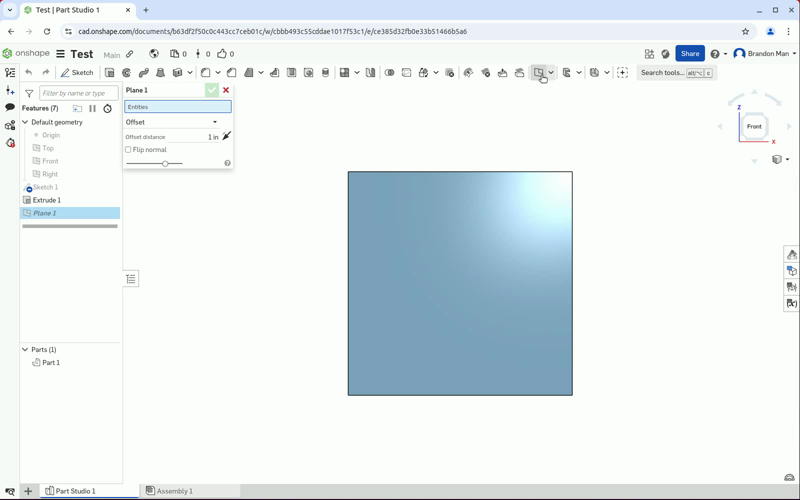
mouse_move(73, 163)
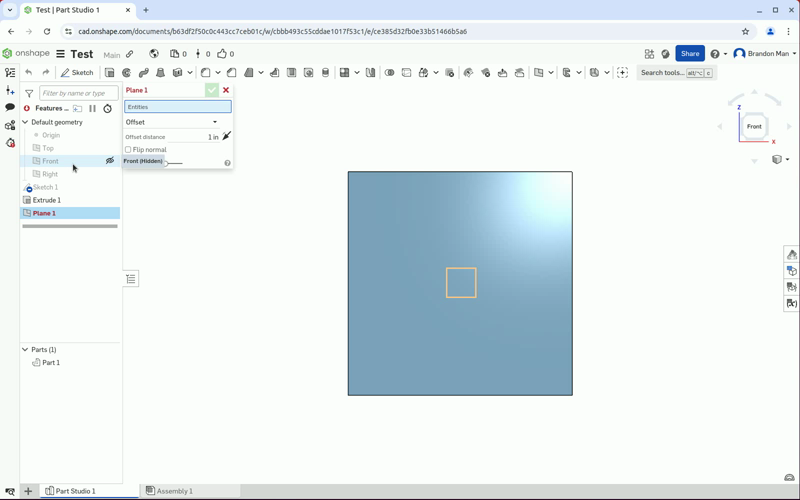
click(73, 163)
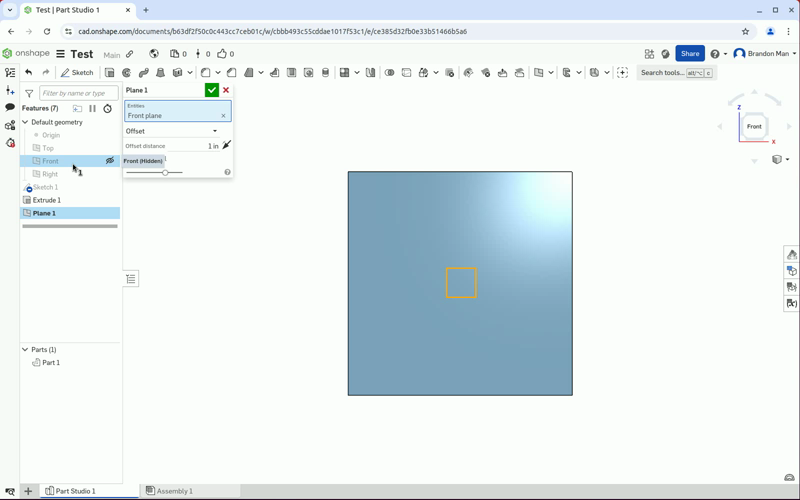
key(tab, 2)
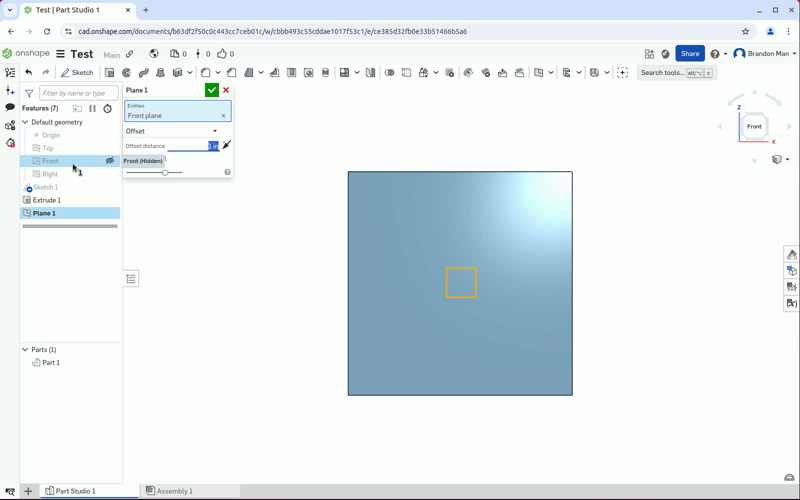
text(14.697)
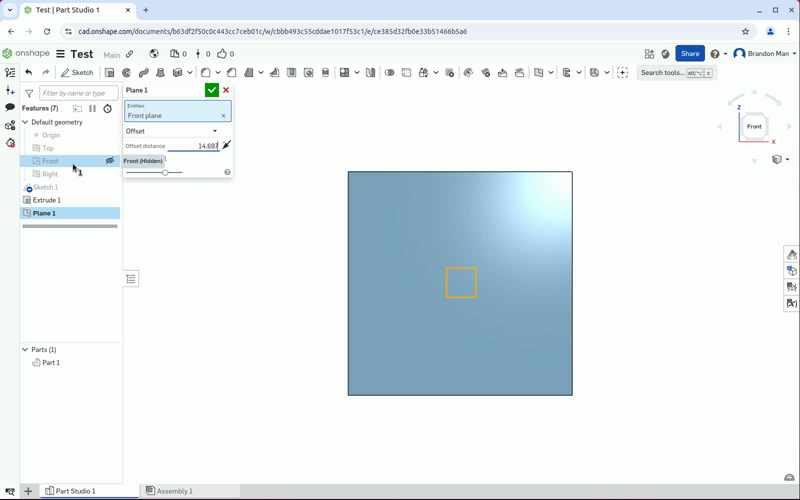
key(enter, 2)
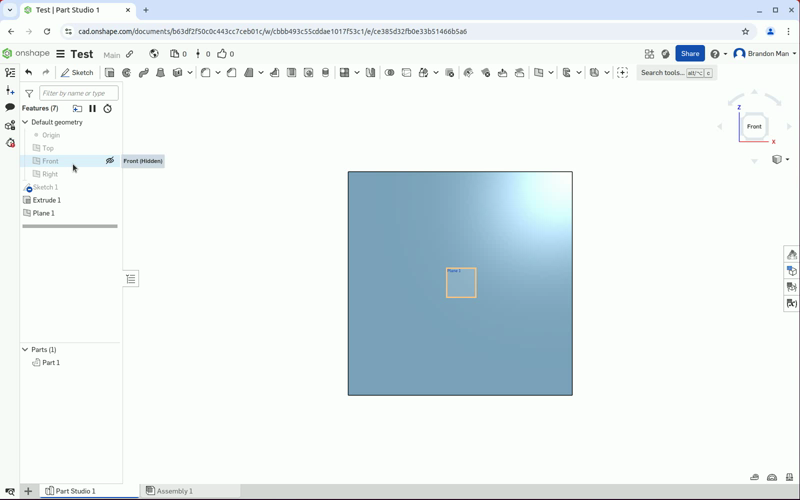
key(shift+s)
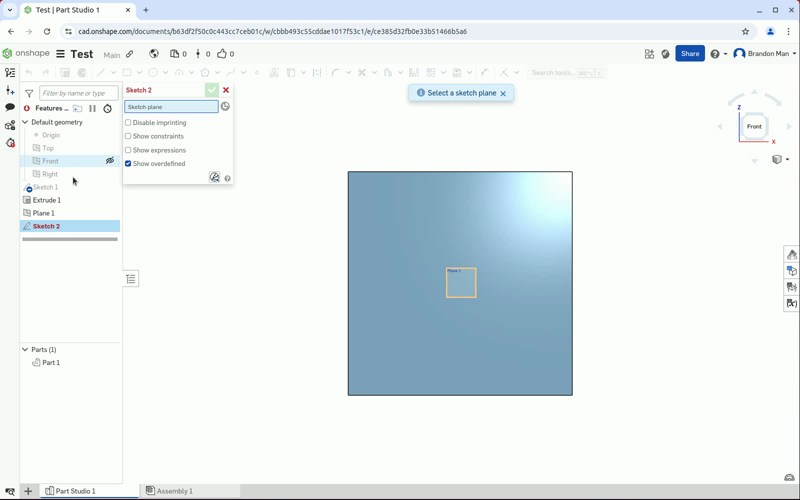
mouse_move(73, 215)
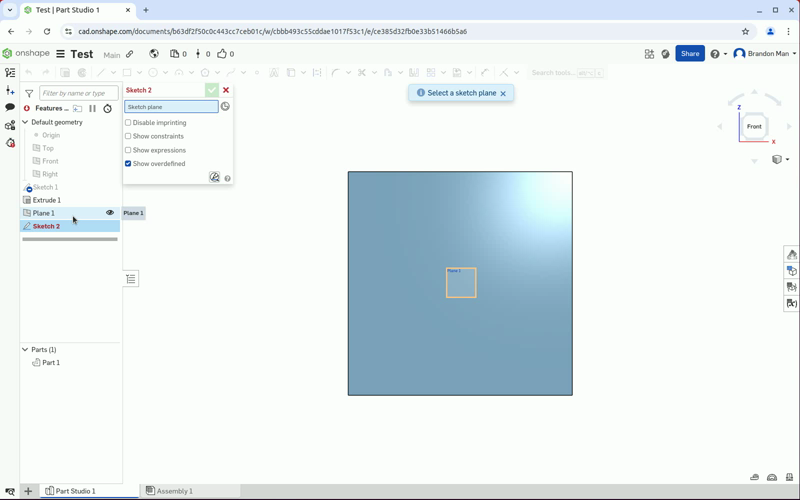
click(73, 215)
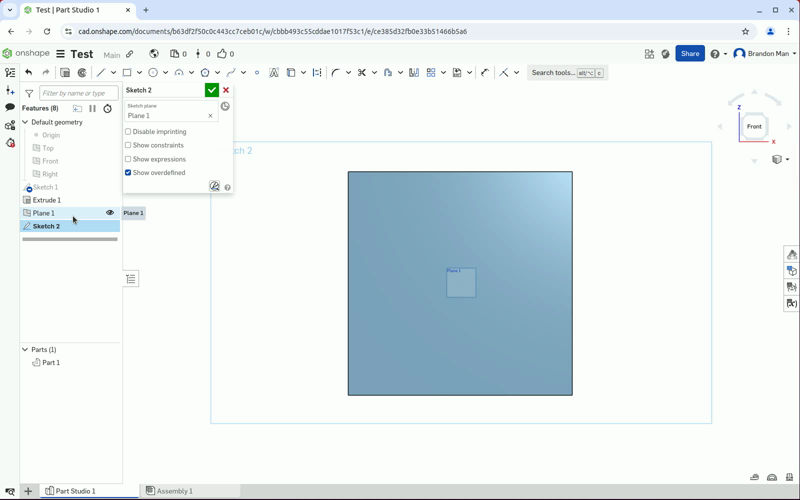
mouse_move(73, 352)
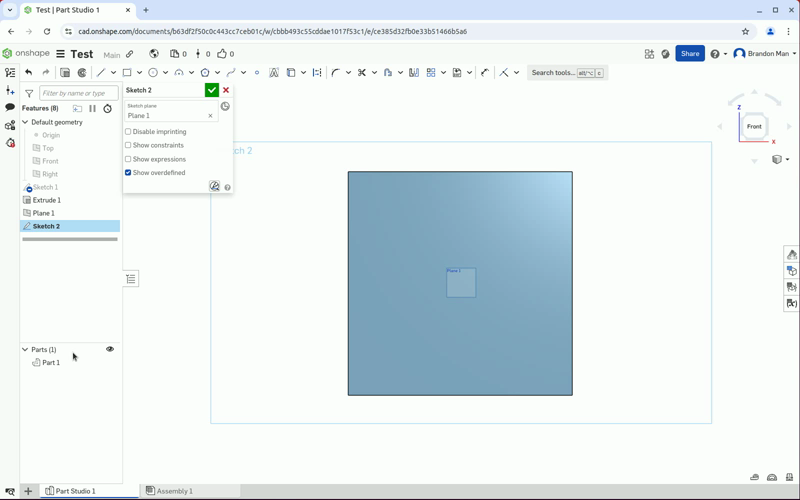
key(y)
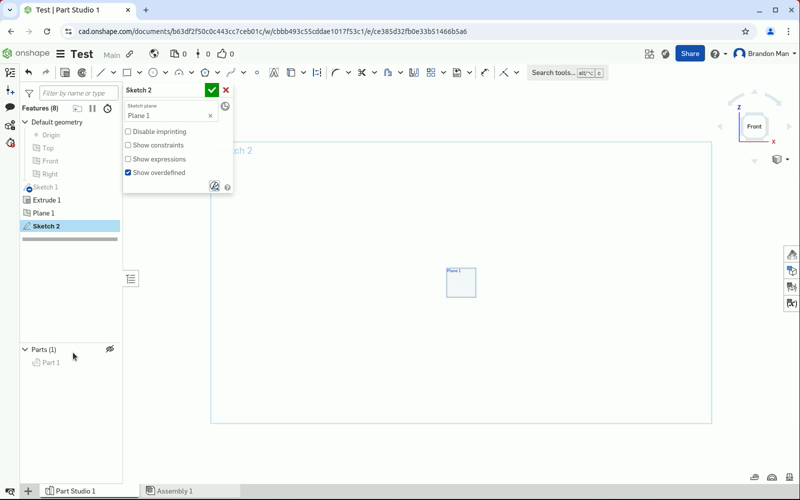
key(c)
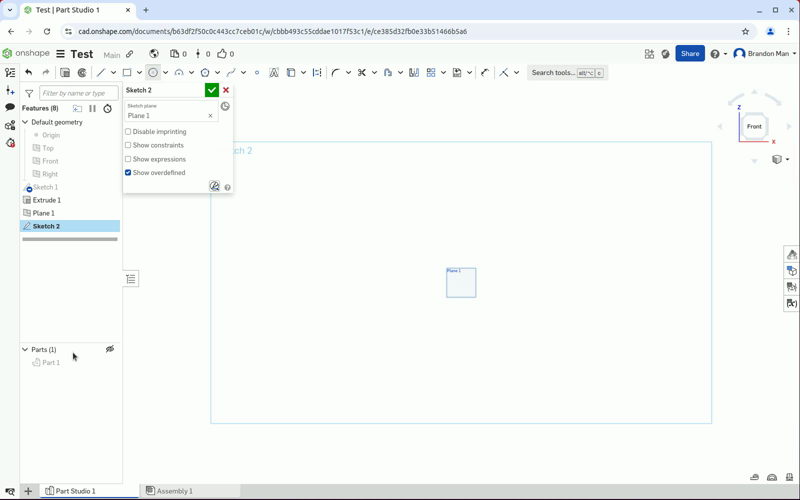
key_down(shift)
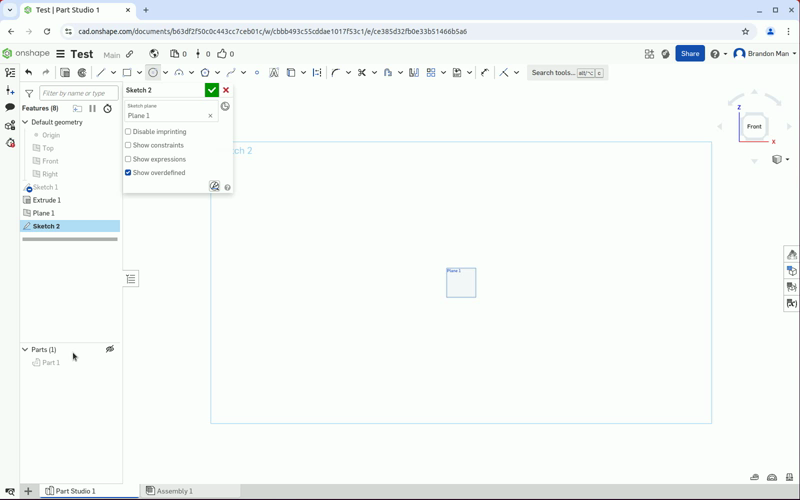
mouse_move(461, 282)
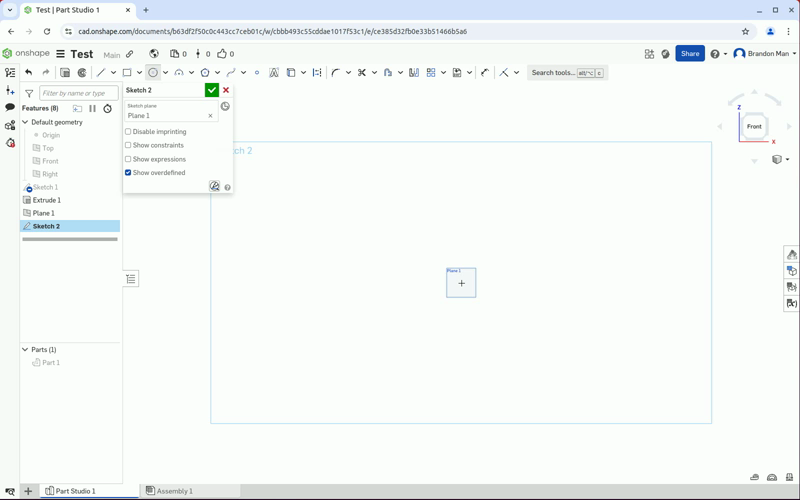
click(461, 282)
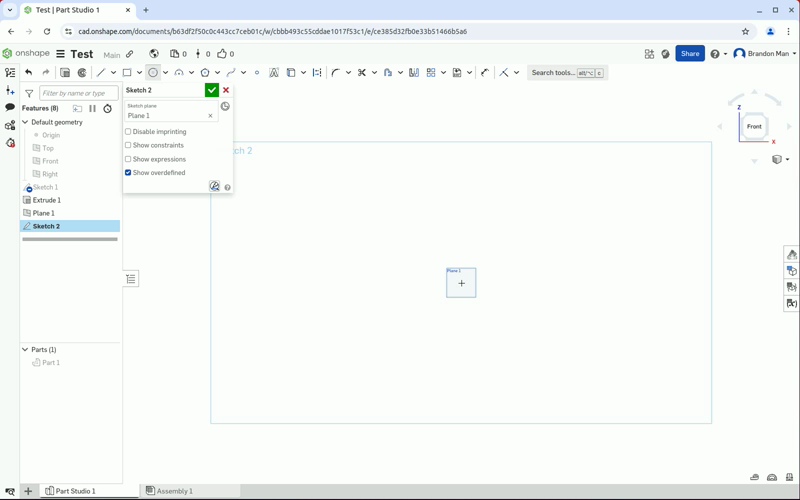
key_up(shift)
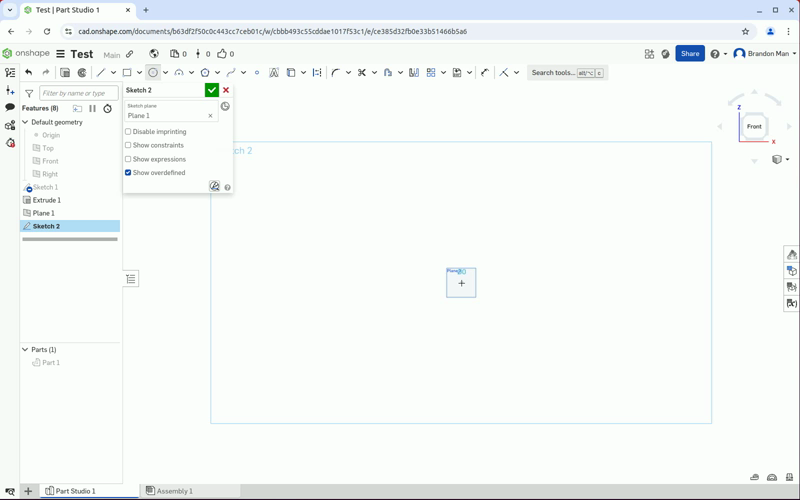
mouse_move(470, 282)
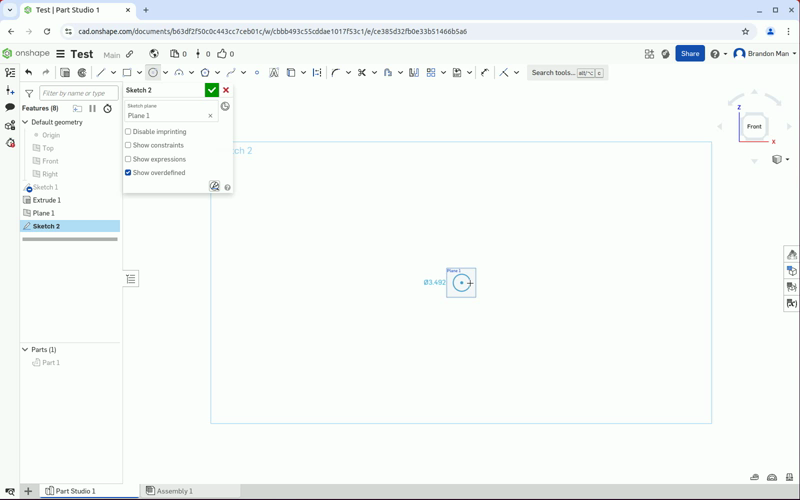
click(470, 282)
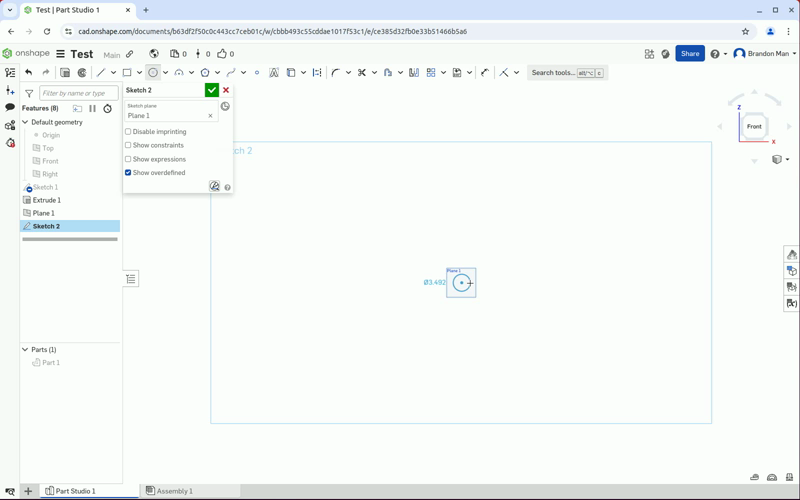
key(esc)
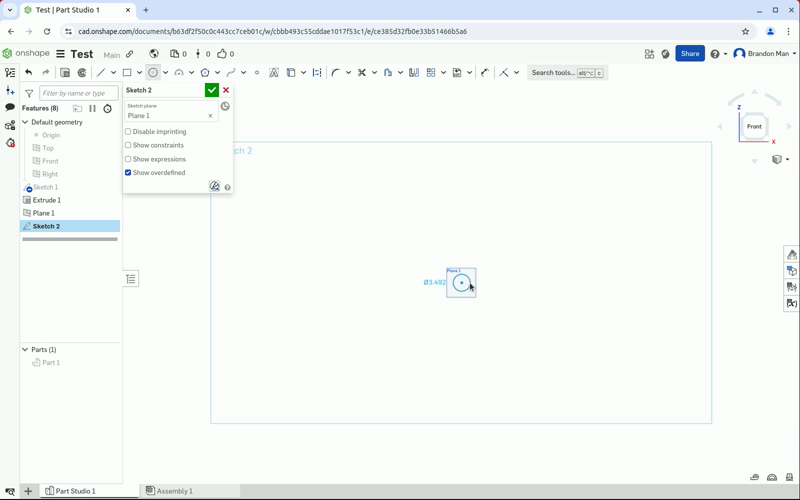
mouse_move(467, 284)
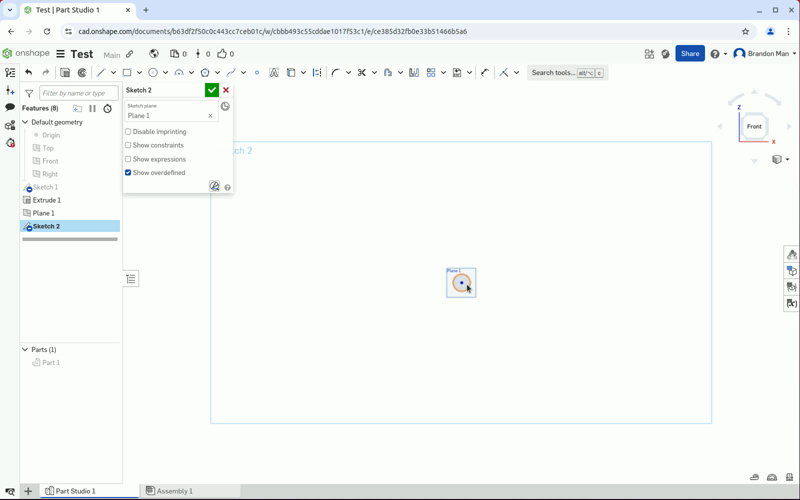
scroll(6)
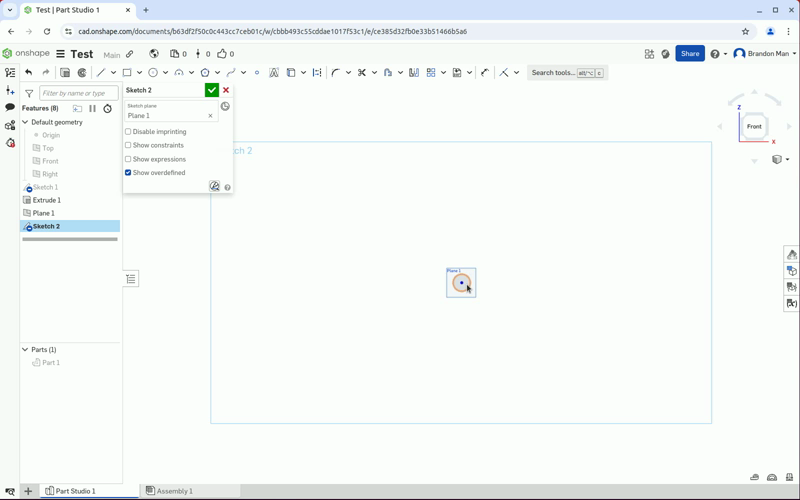
scroll(6)
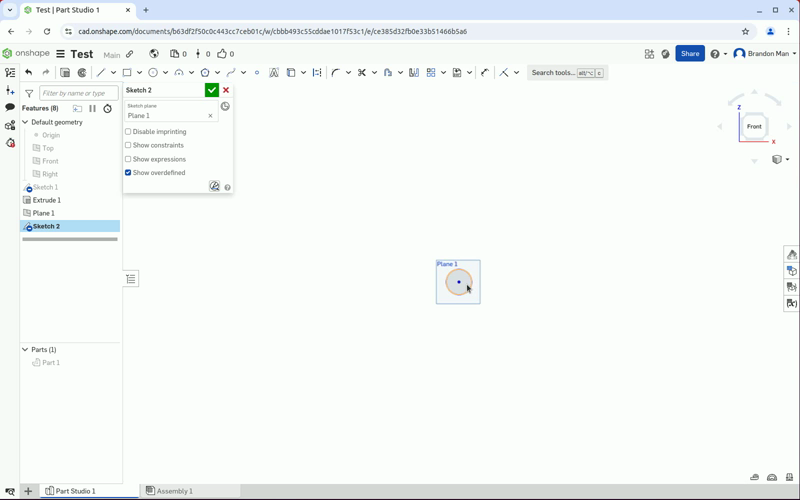
scroll(6)
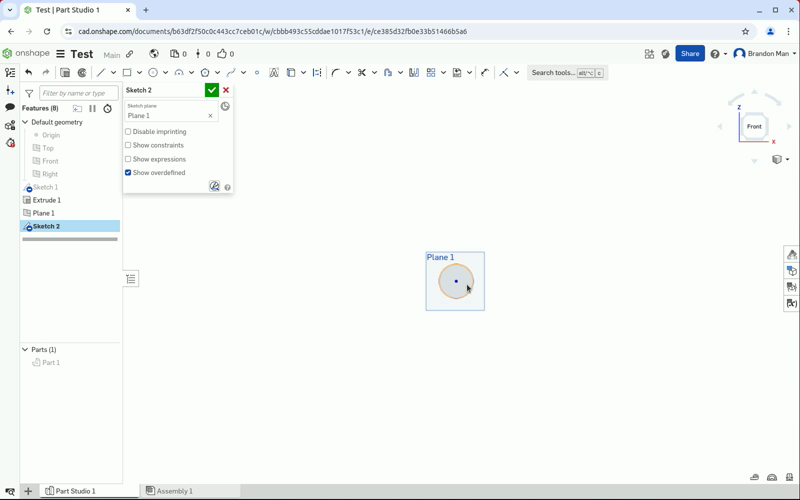
scroll(6)
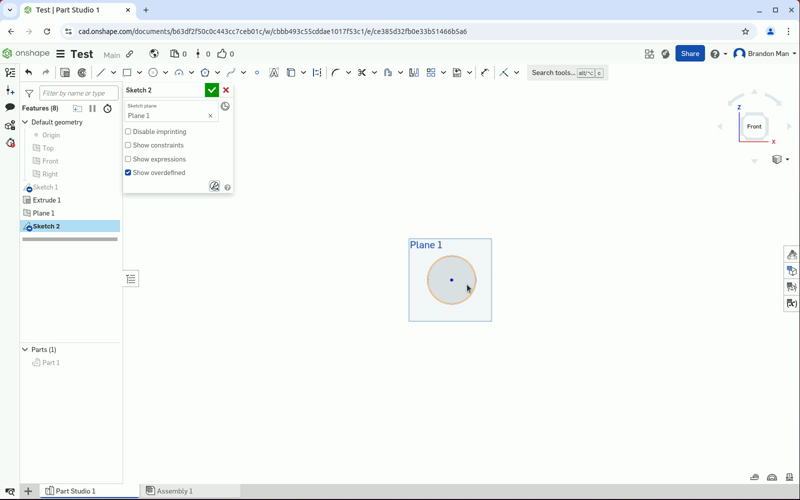
scroll(6)
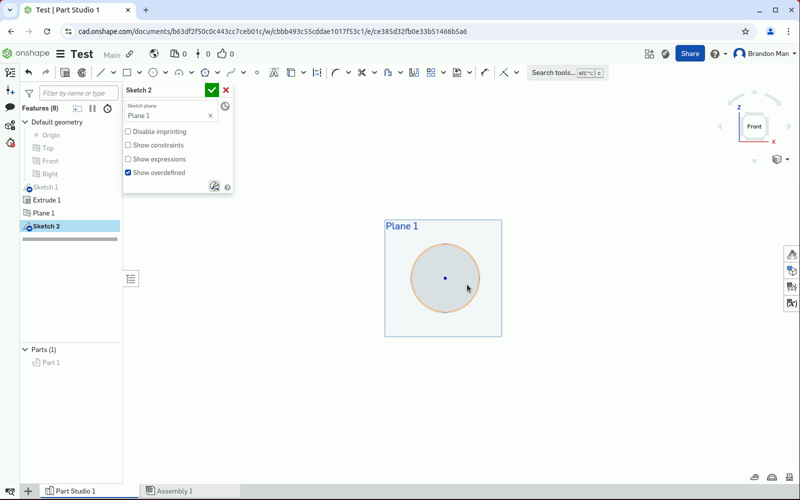
scroll(6)
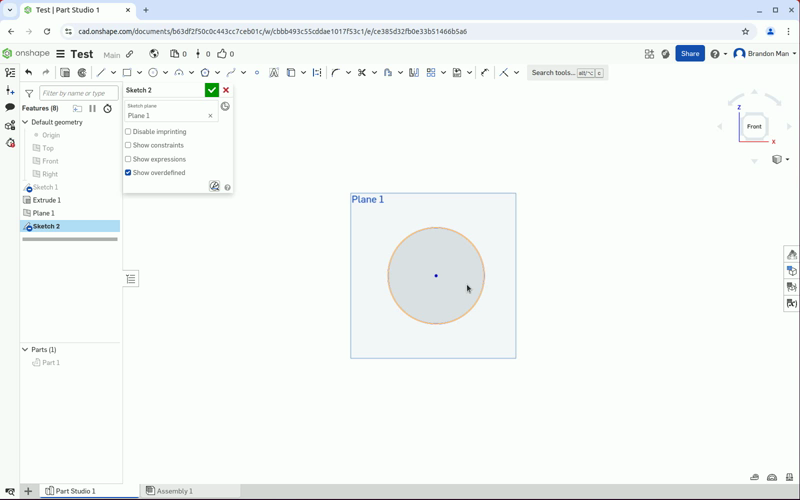
scroll(6)
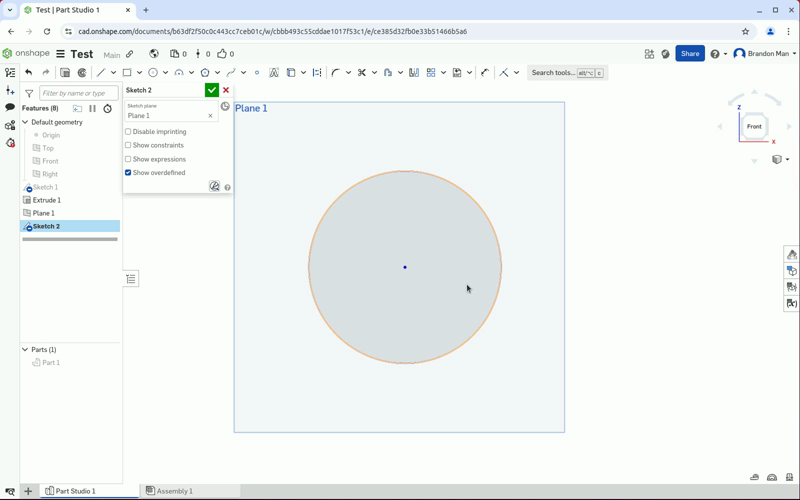
click(467, 284)
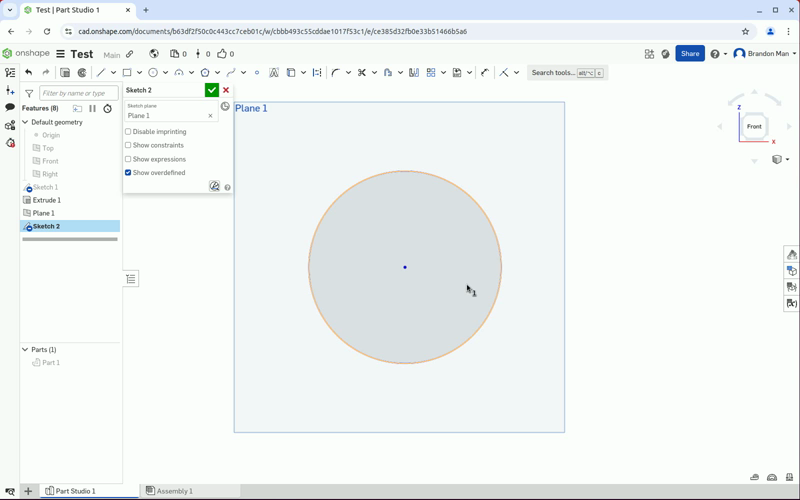
scroll(-6)
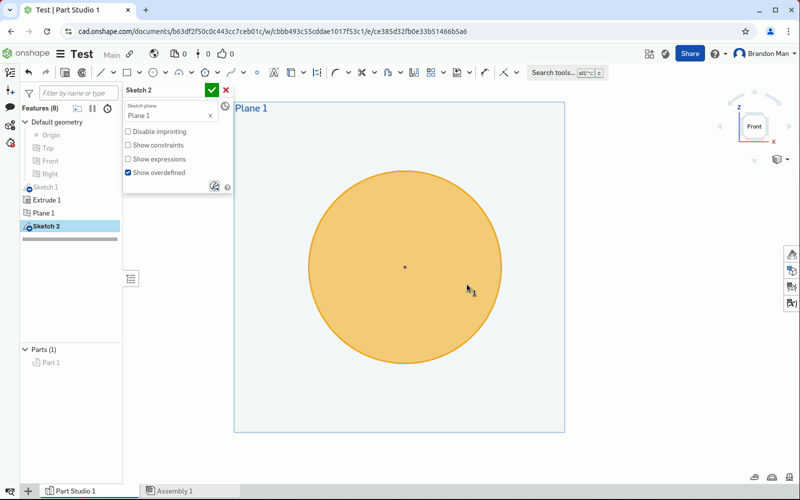
scroll(-6)
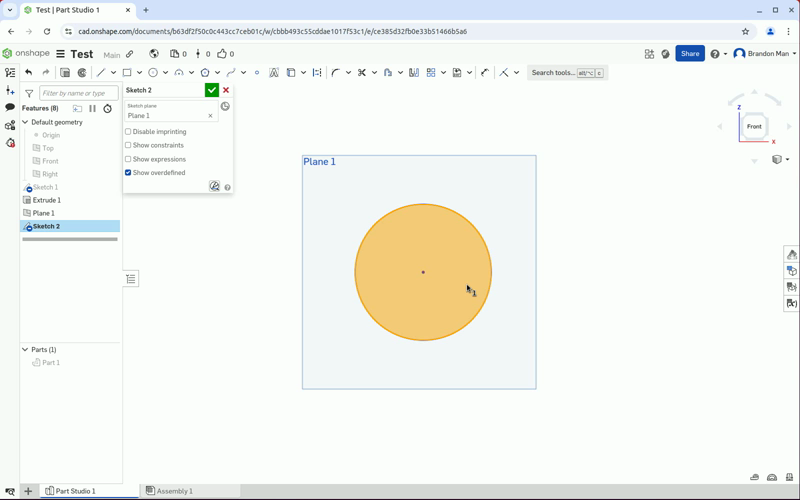
scroll(-6)
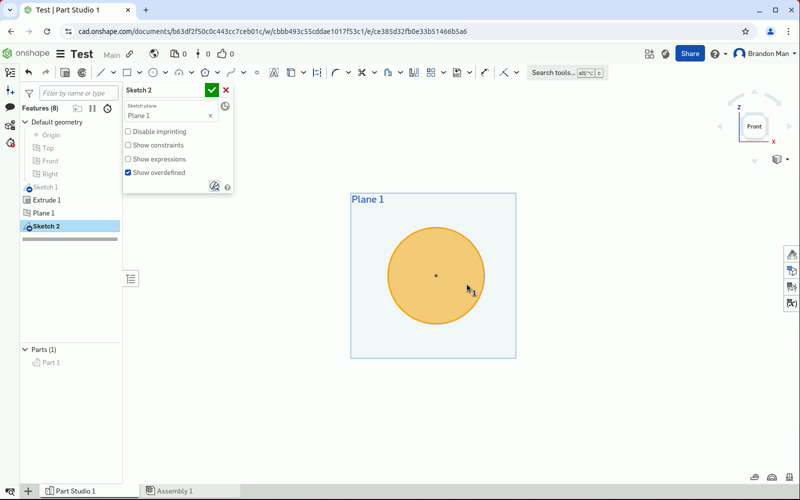
scroll(-6)
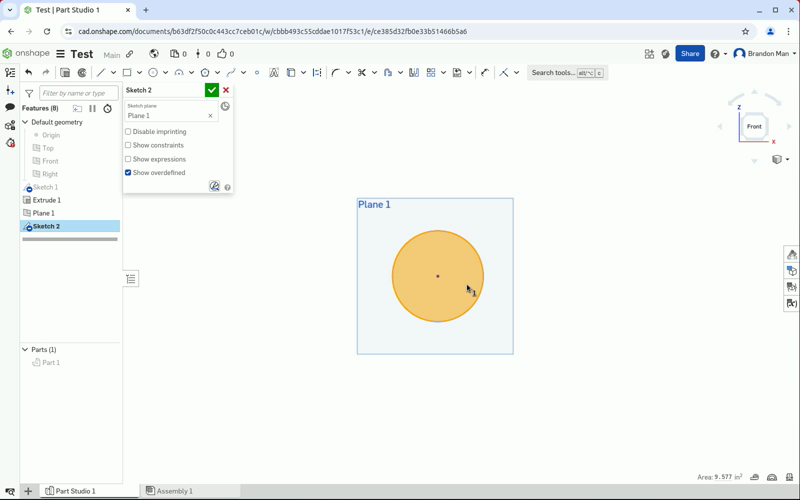
scroll(-6)
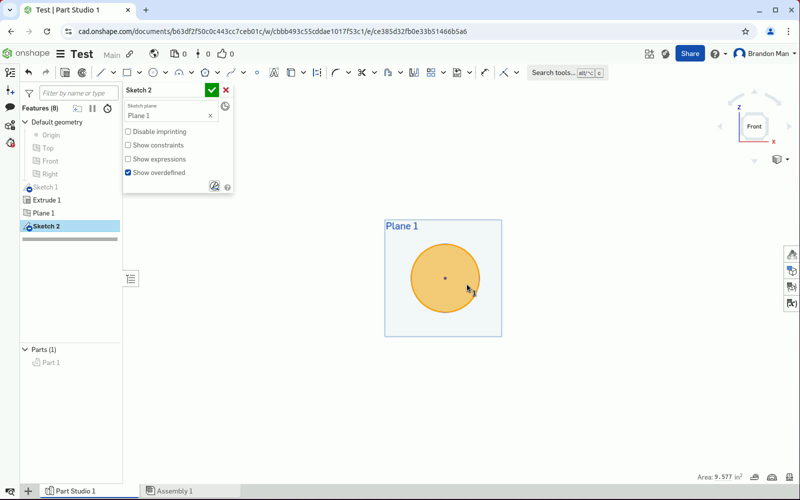
scroll(-6)
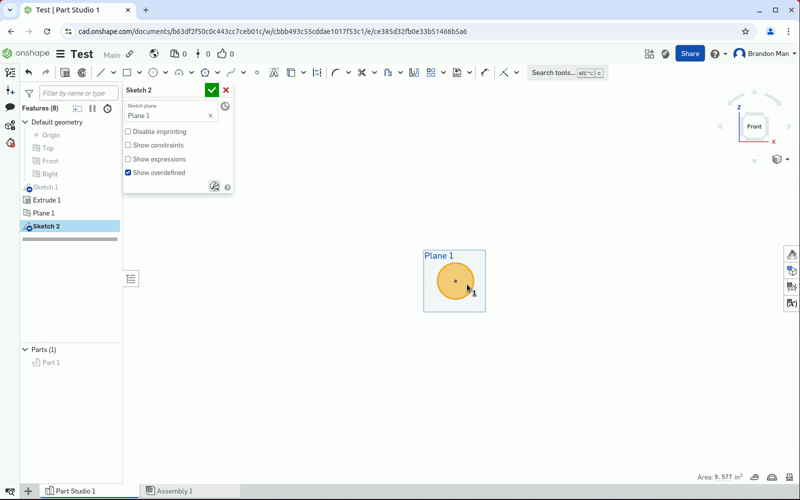
scroll(-6)
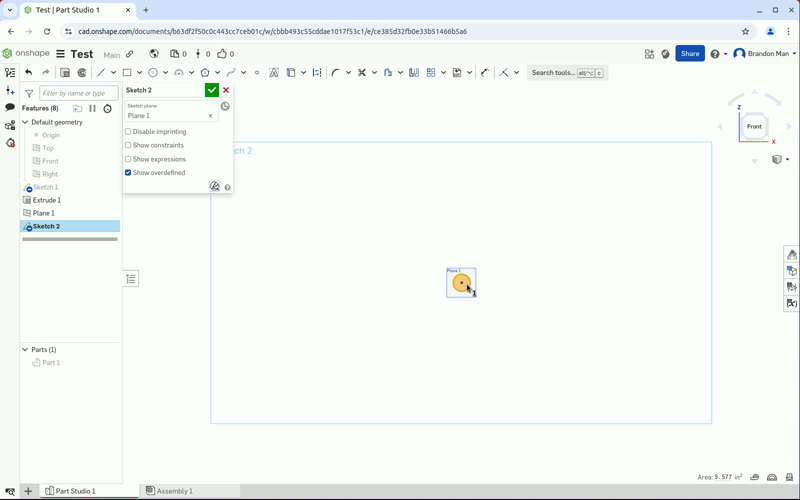
mouse_move(73, 352)
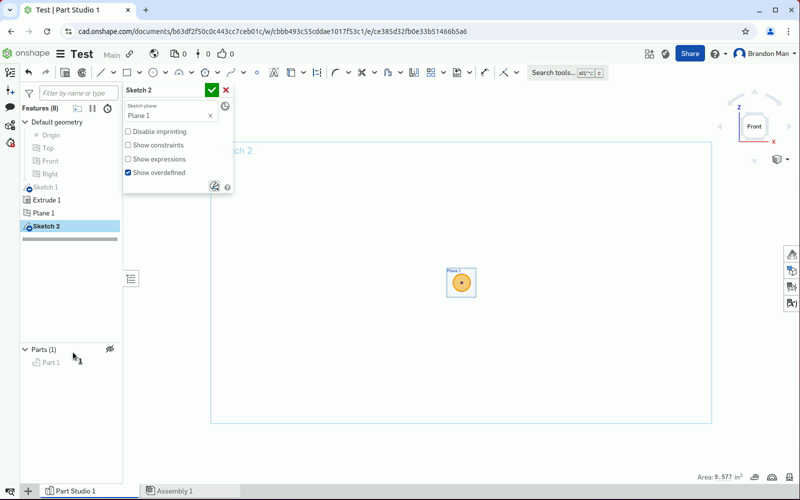
key(shift+y)
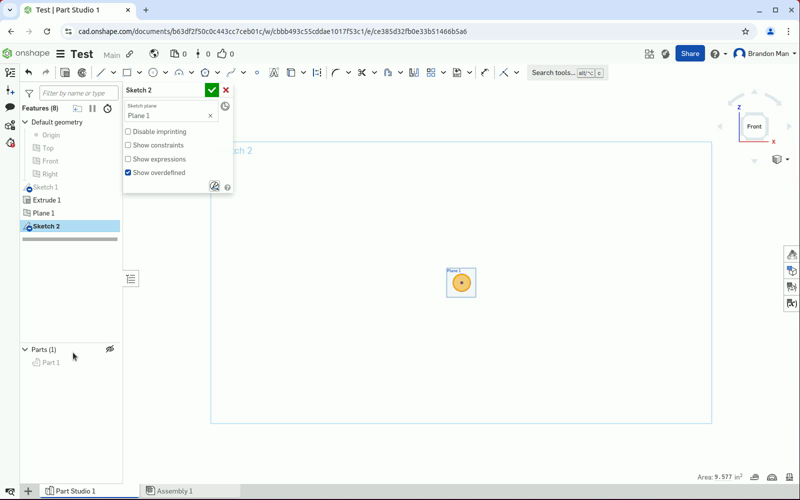
key(shift+e)
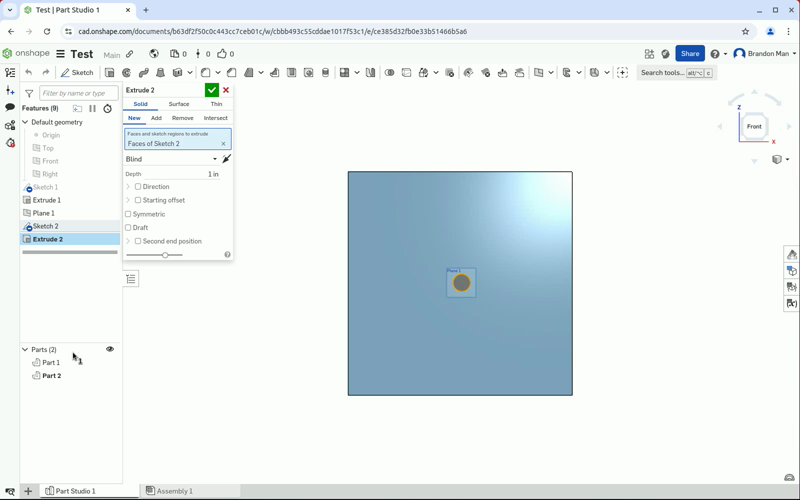
mouse_move(143, 106)
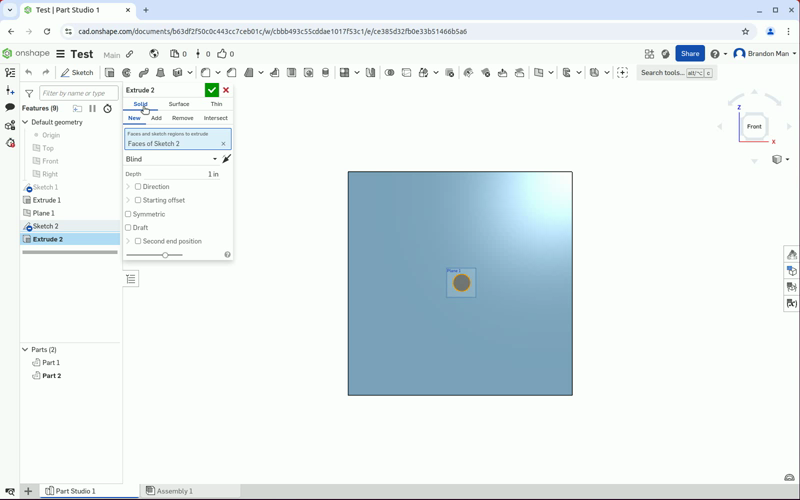
click(143, 106)
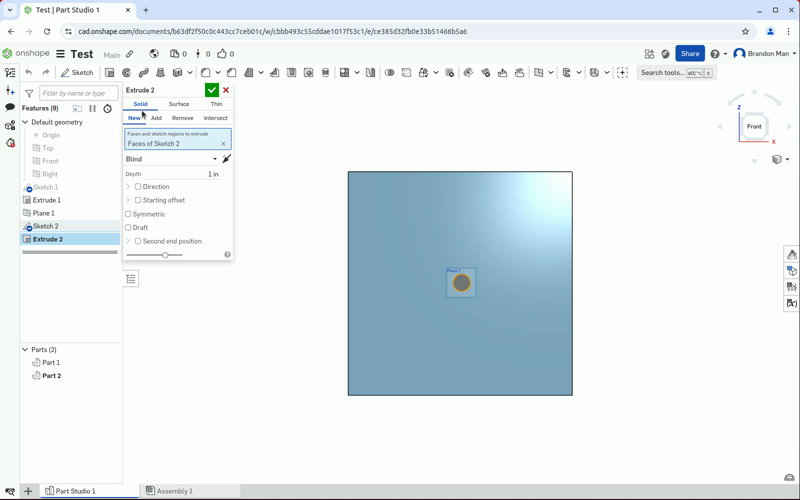
mouse_move(137, 120)
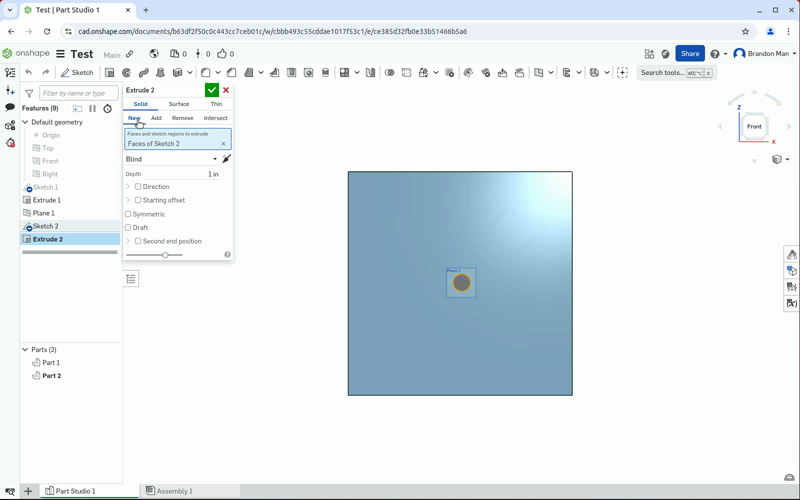
click(137, 120)
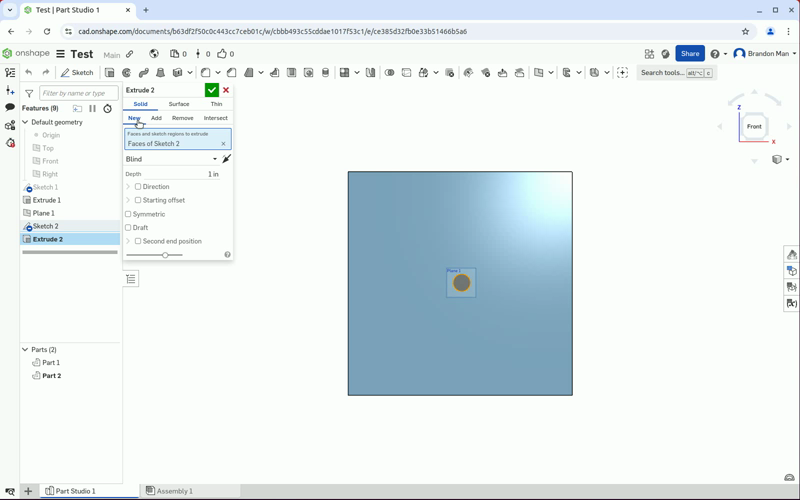
key(tab, 4)
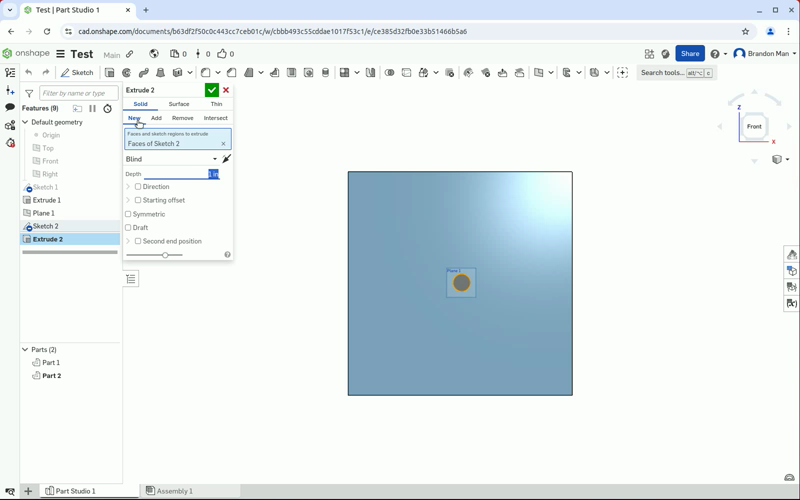
text(0.722)
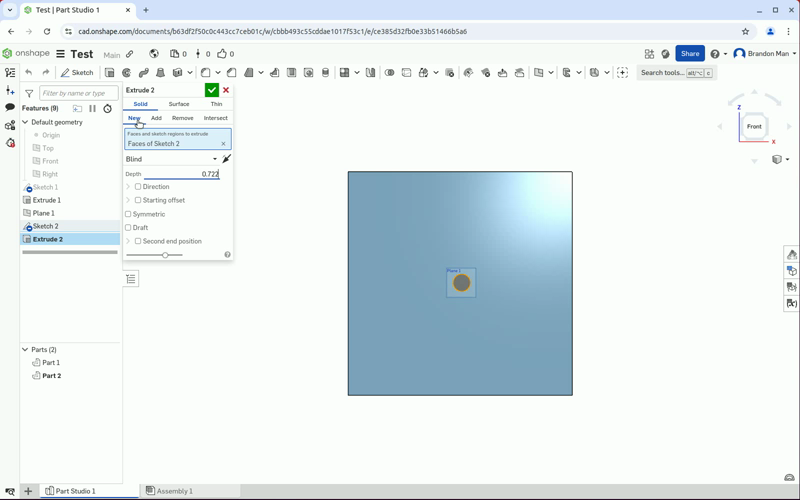
key(enter)
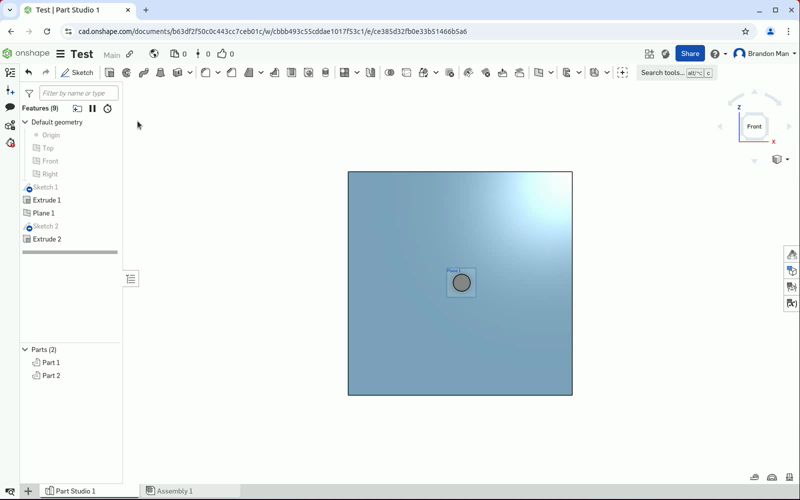
key(shift+h)
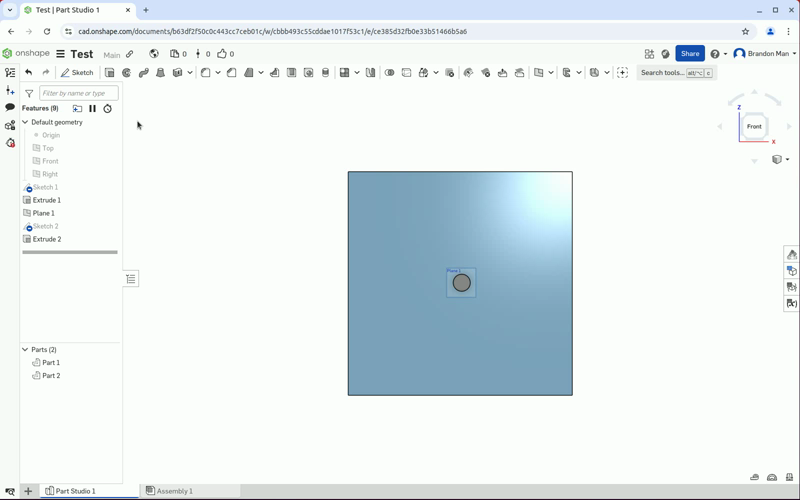
key(shift+h)
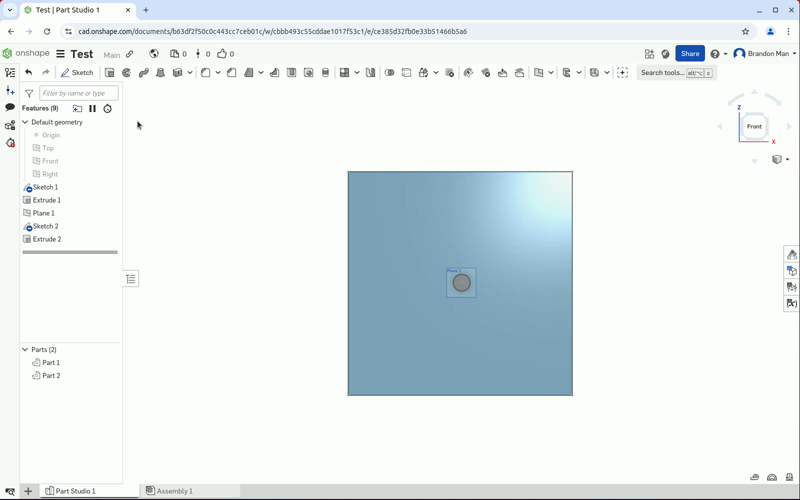
key(shift+7)
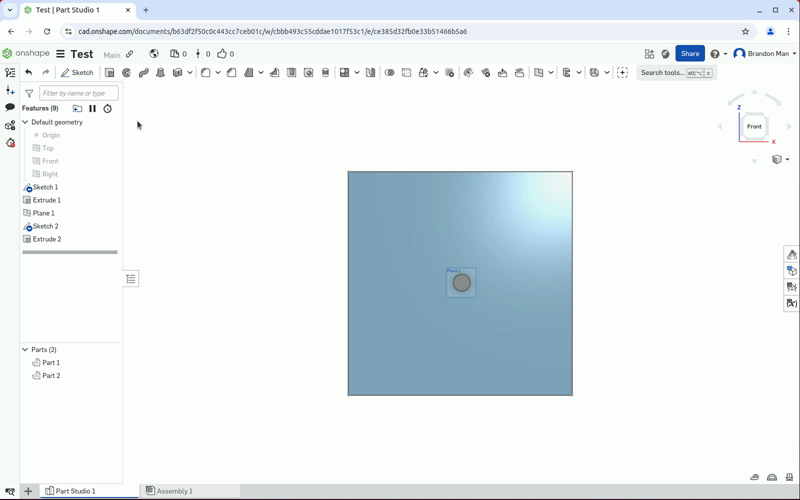
key(left, 2)
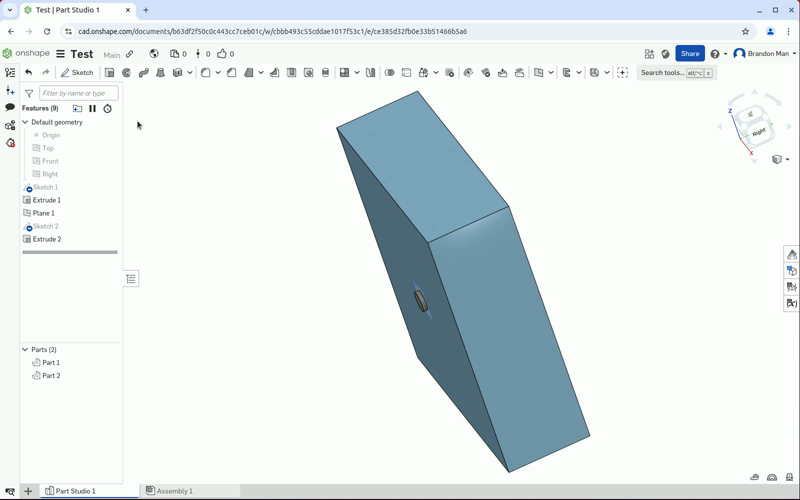
key(down, 2)
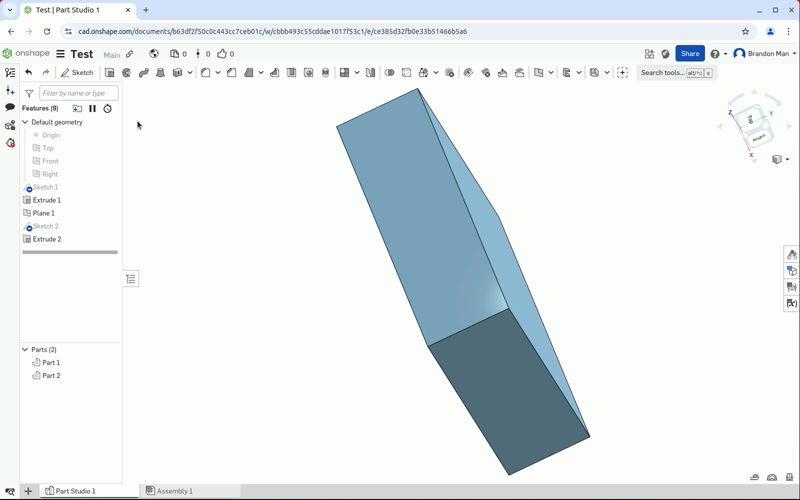
key(up, 2)
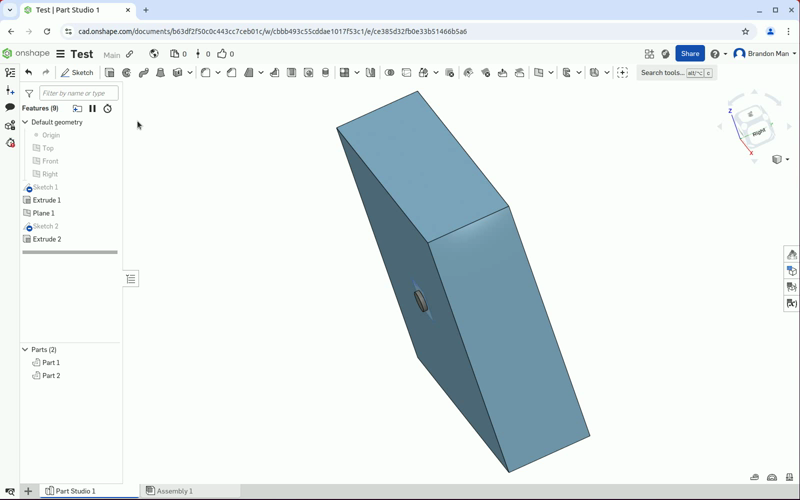
key(right, 2)
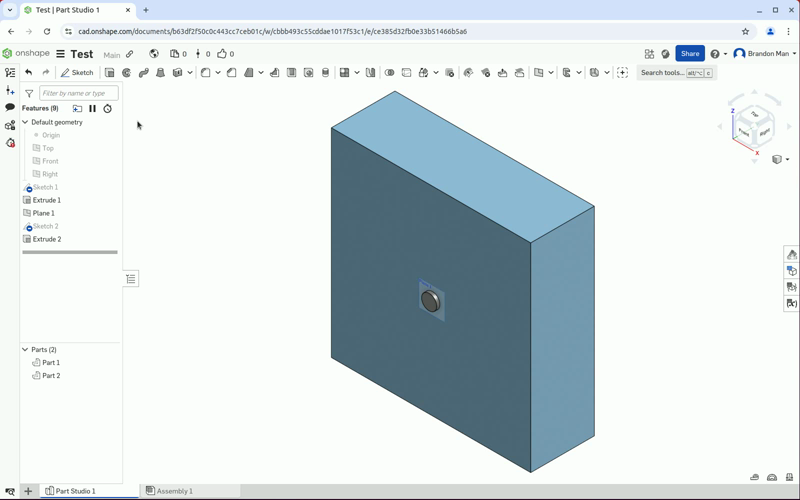
mouse_move(73, 189)
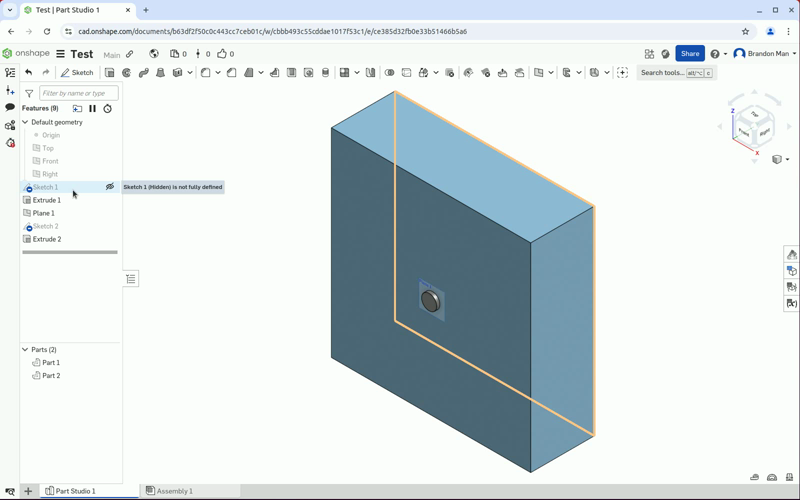
click(73, 189)